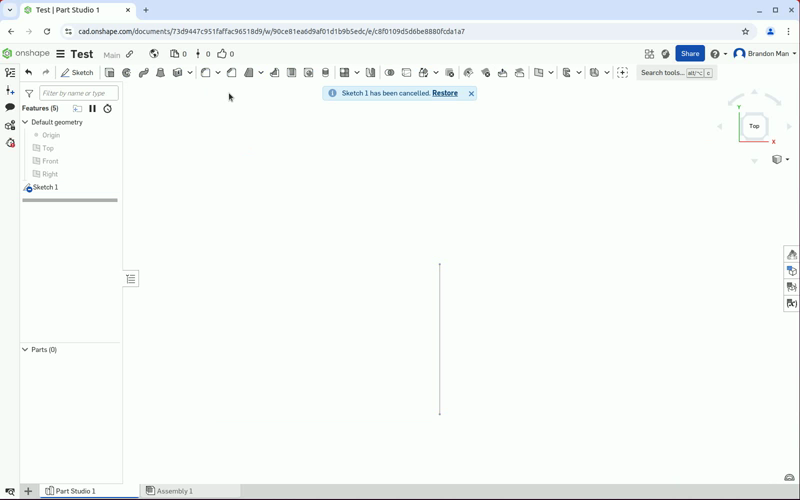
key(shift+h)
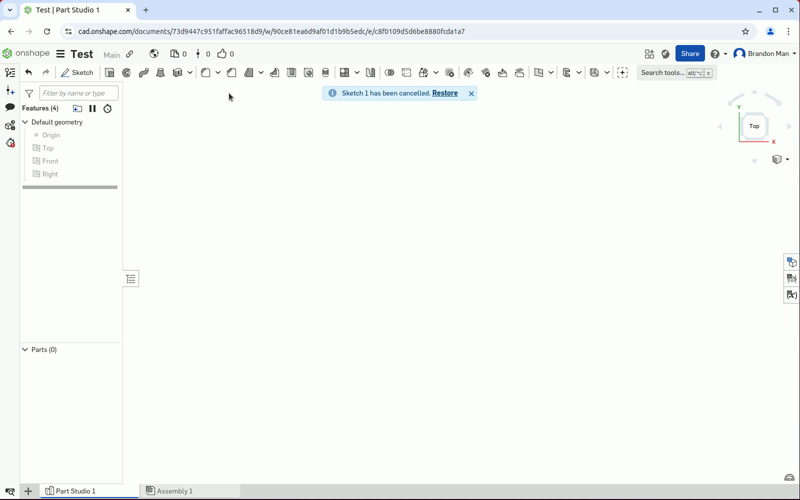
mouse_move(73, 352)
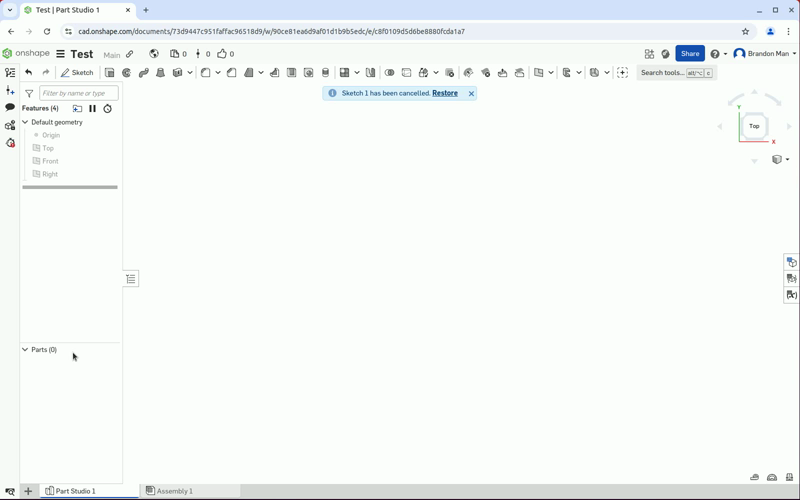
key(y)
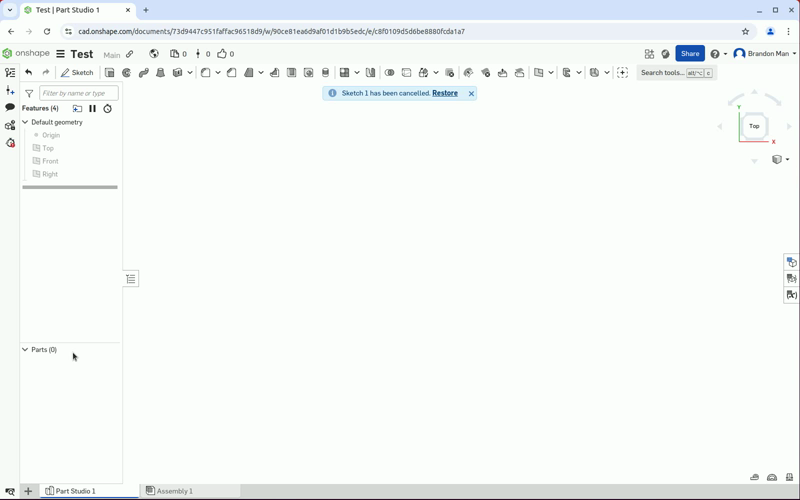
key(shift+p)
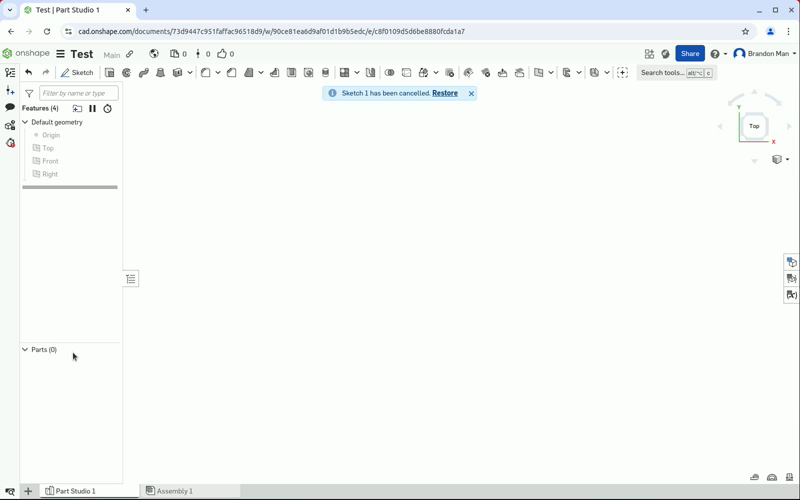
key(space)
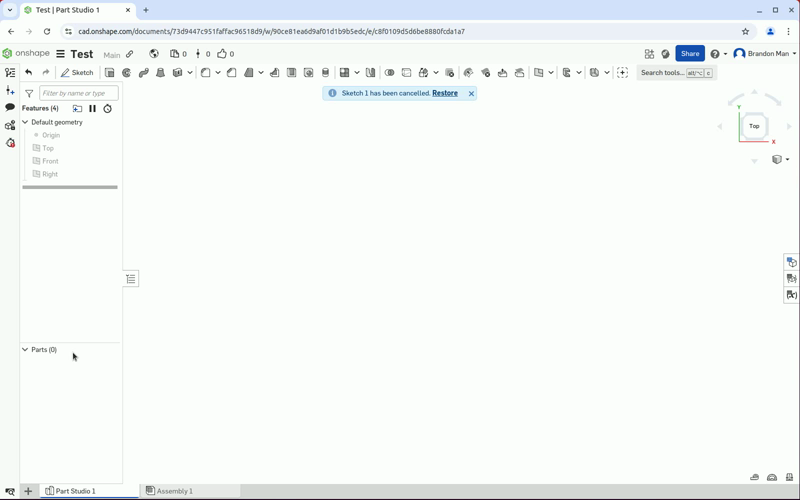
key_down(shift)
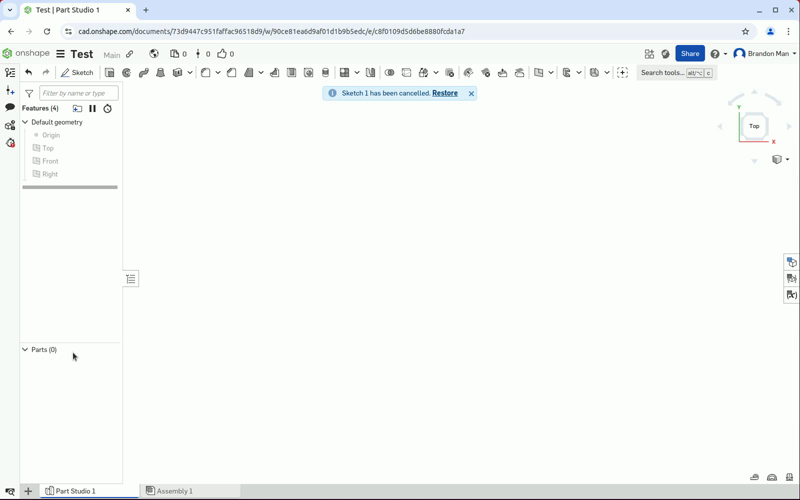
key(up)
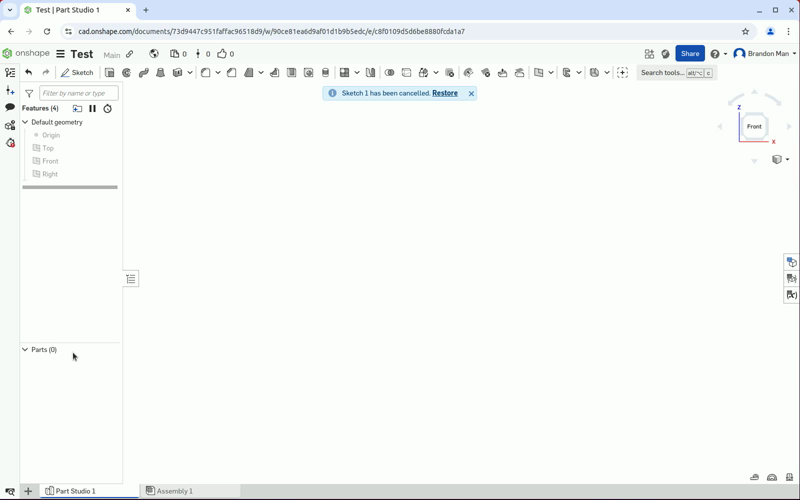
key_up(shift)
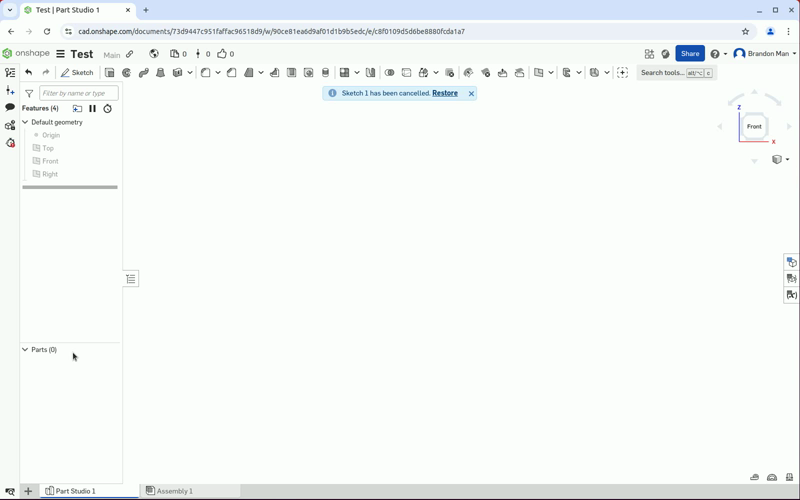
mouse_move(73, 352)
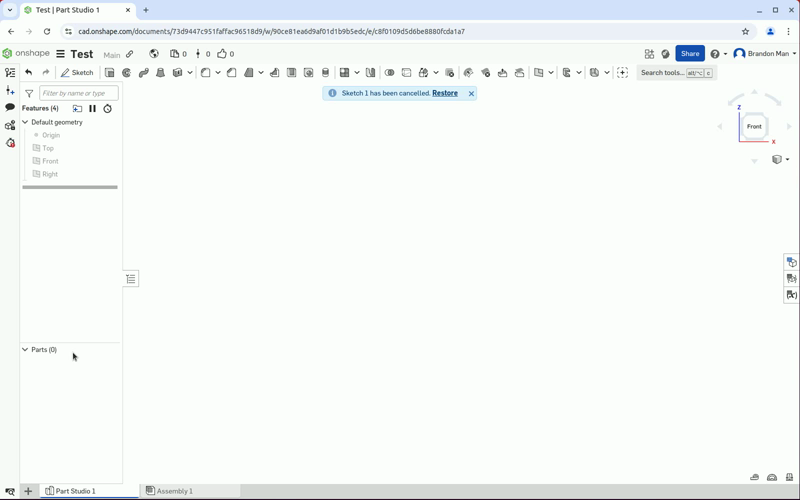
key(shift+y)
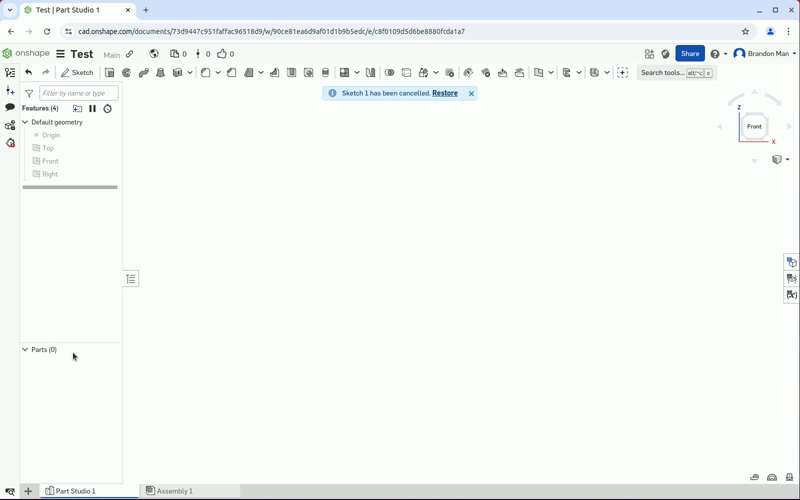
key(shift+s)
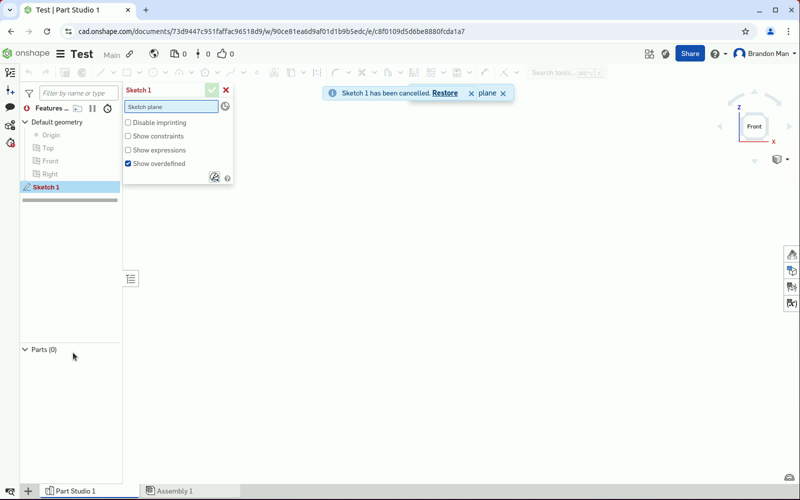
mouse_move(73, 163)
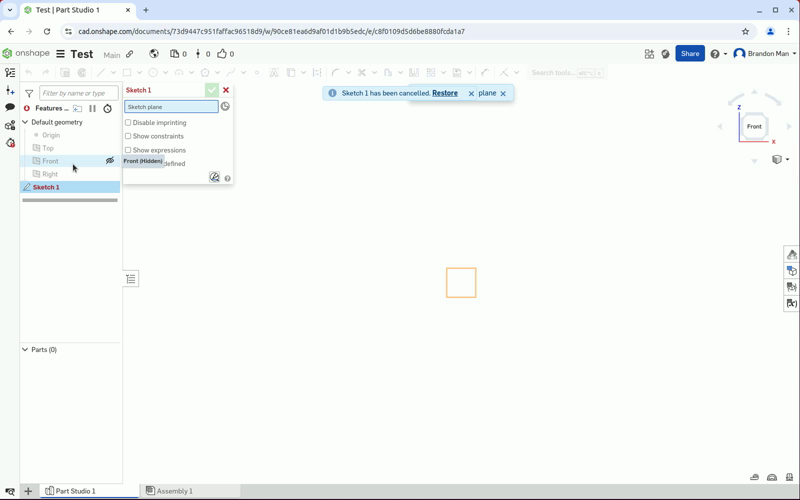
click(73, 163)
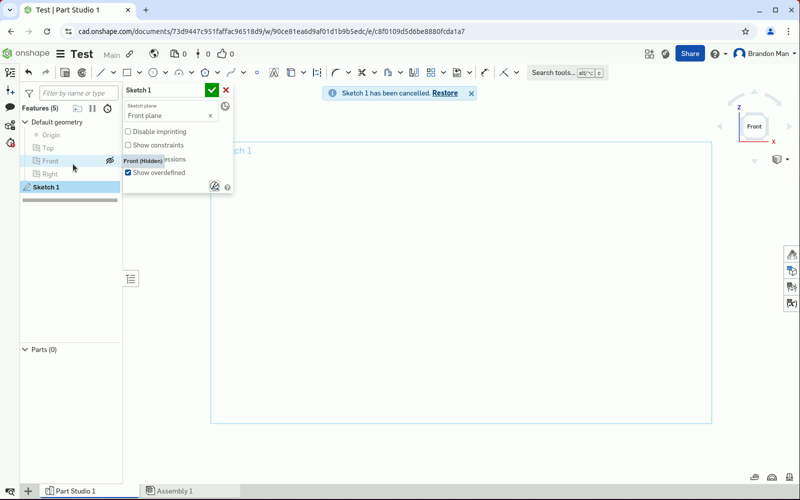
mouse_move(73, 352)
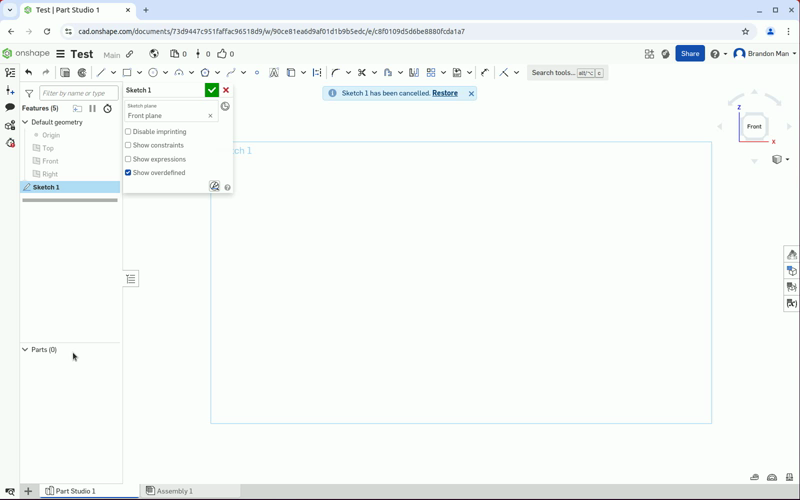
key(y)
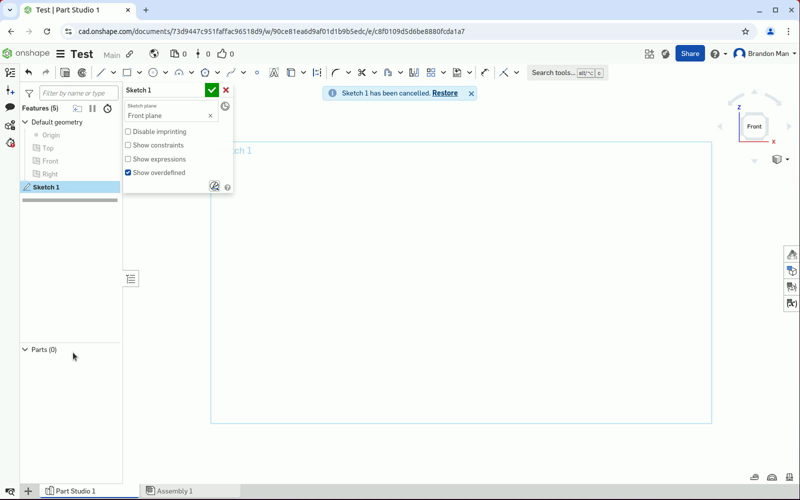
key(l)
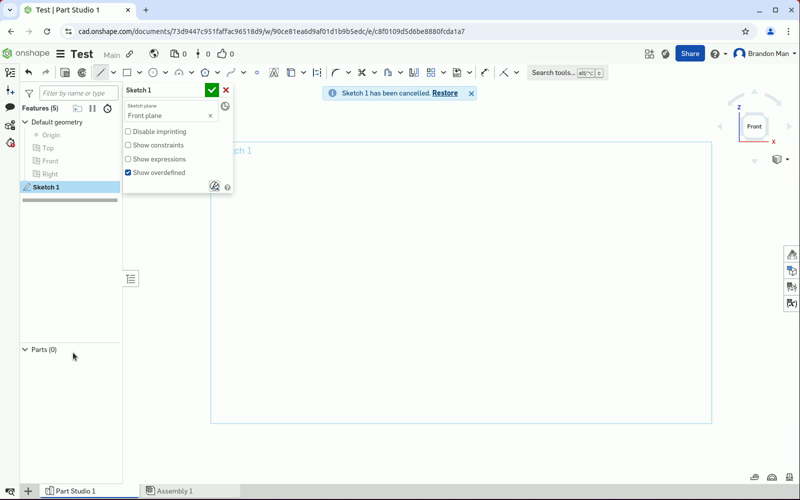
key_down(shift)
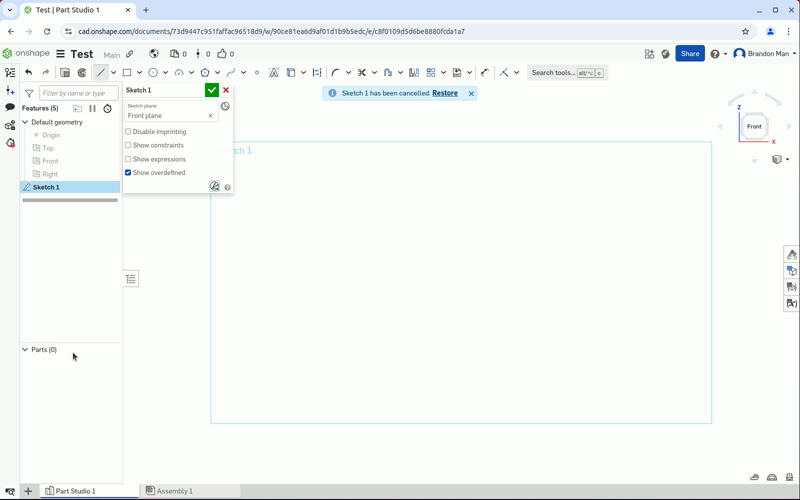
mouse_move(352, 304)
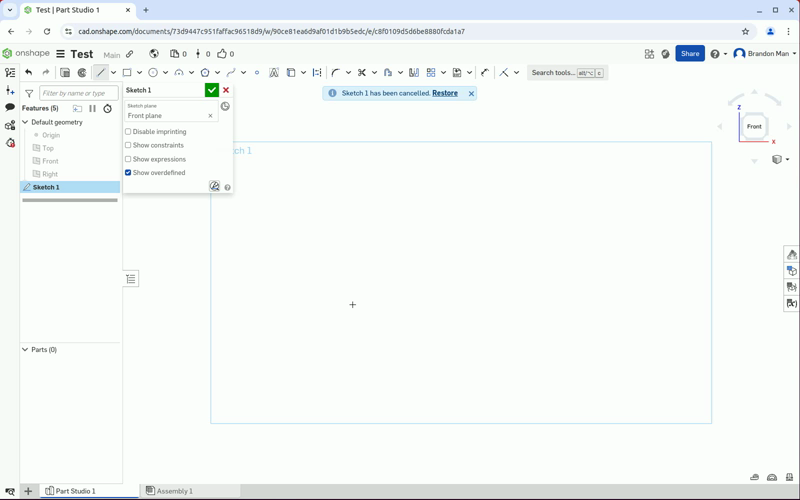
click(352, 304)
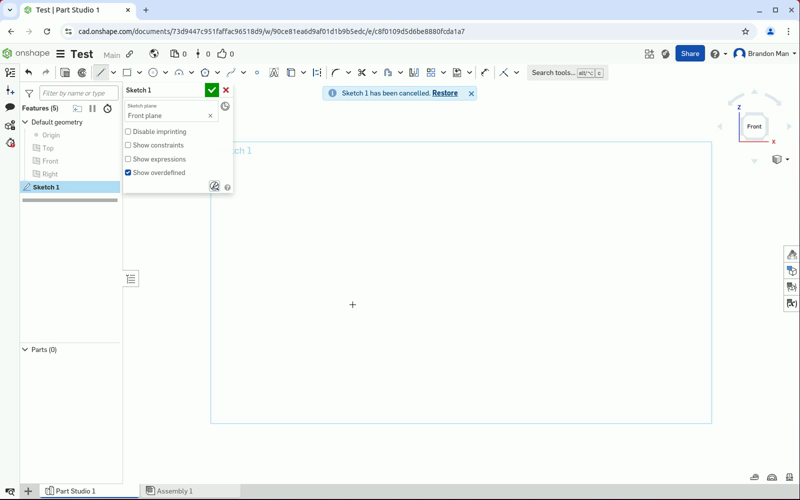
key_up(shift)
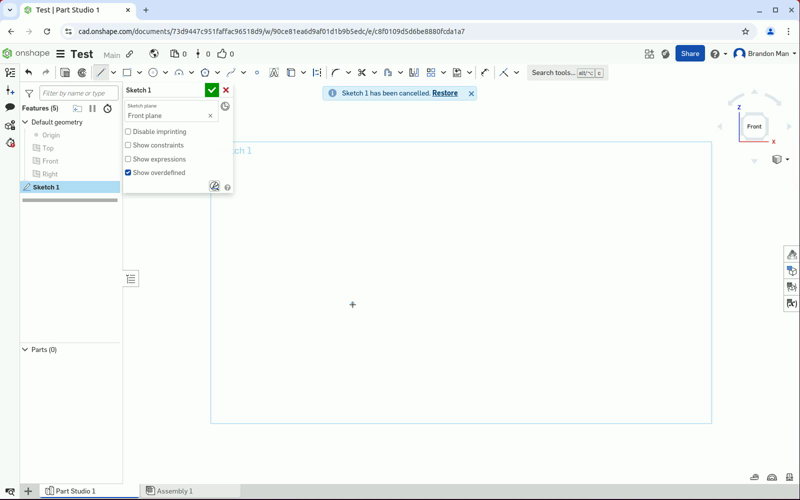
key_down(shift)
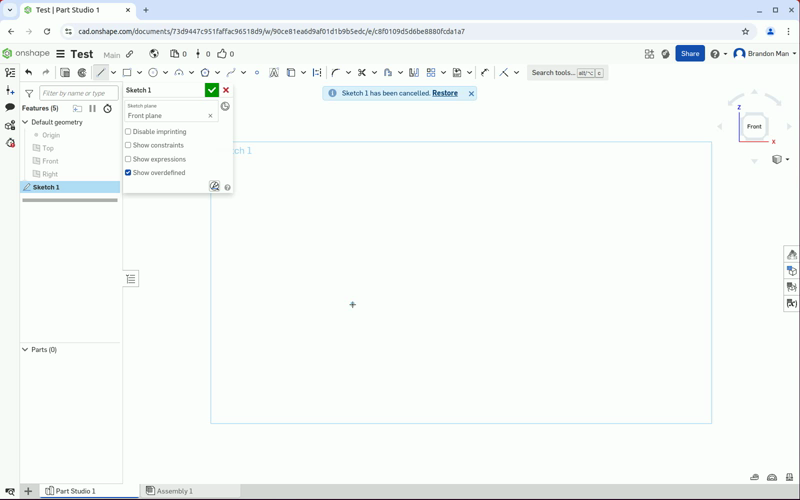
mouse_move(551, 304)
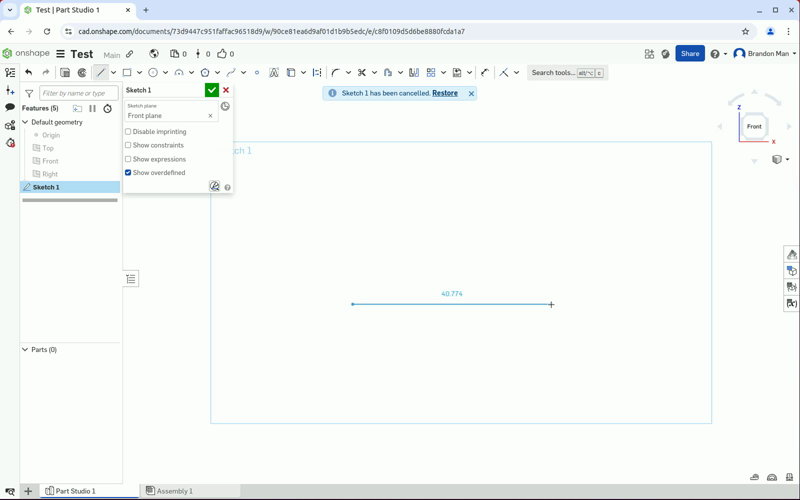
click(551, 304)
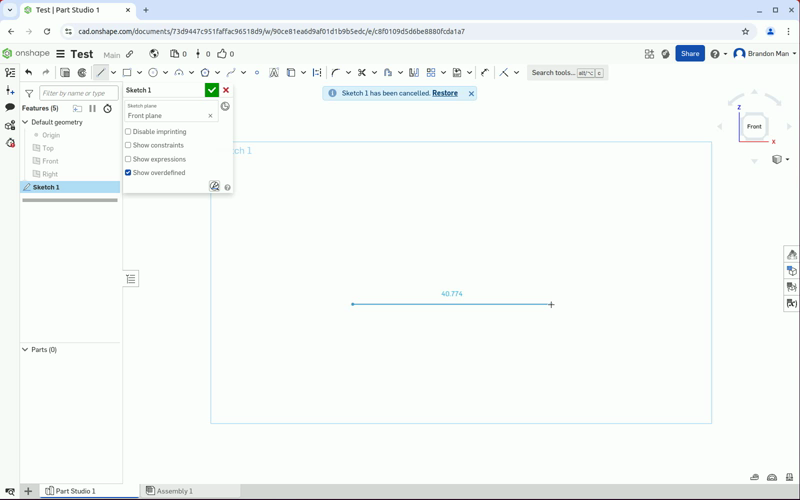
key_up(shift)
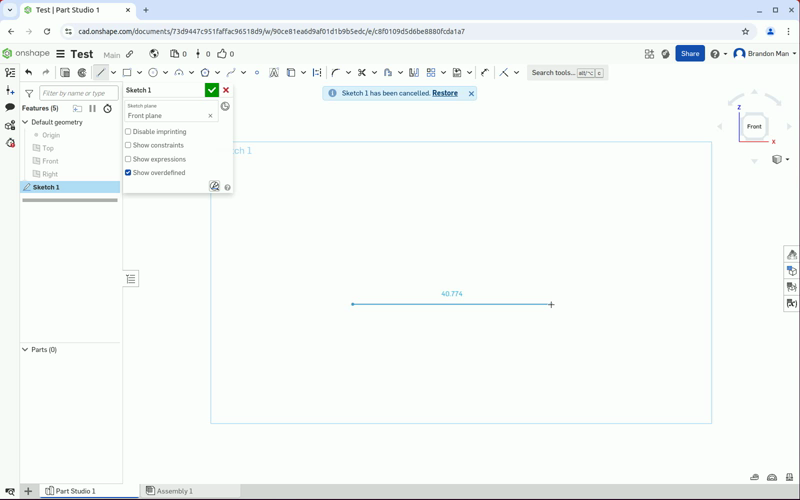
key(esc)
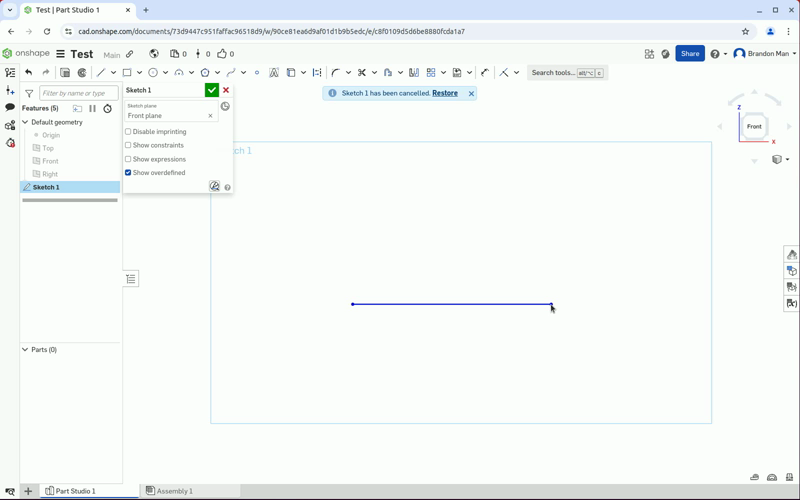
key(a)
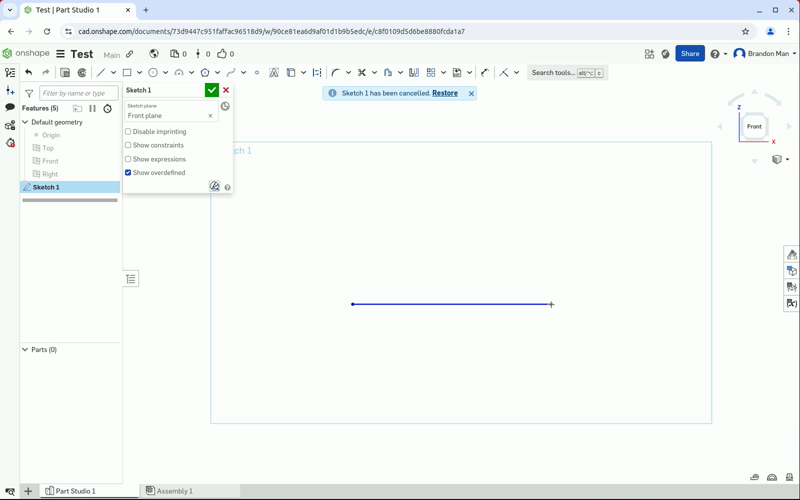
mouse_move(551, 304)
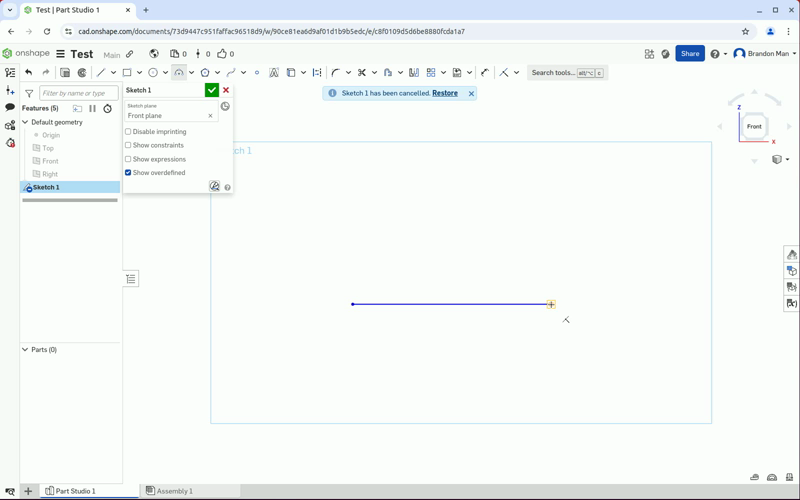
click(551, 304)
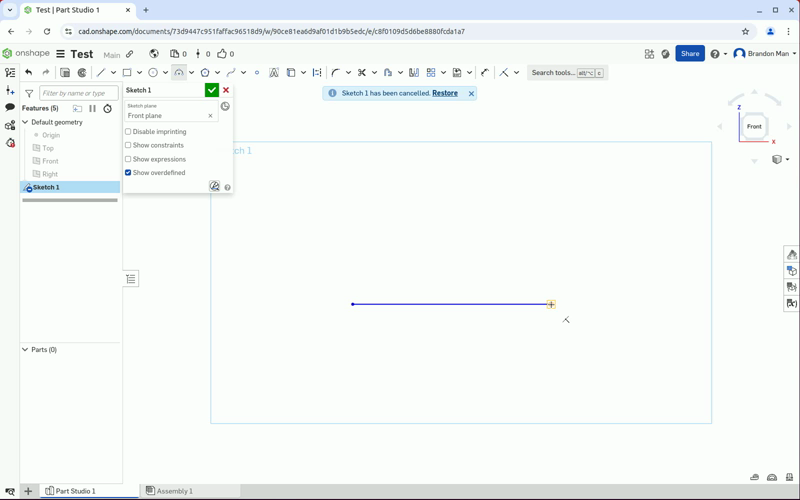
key_down(shift)
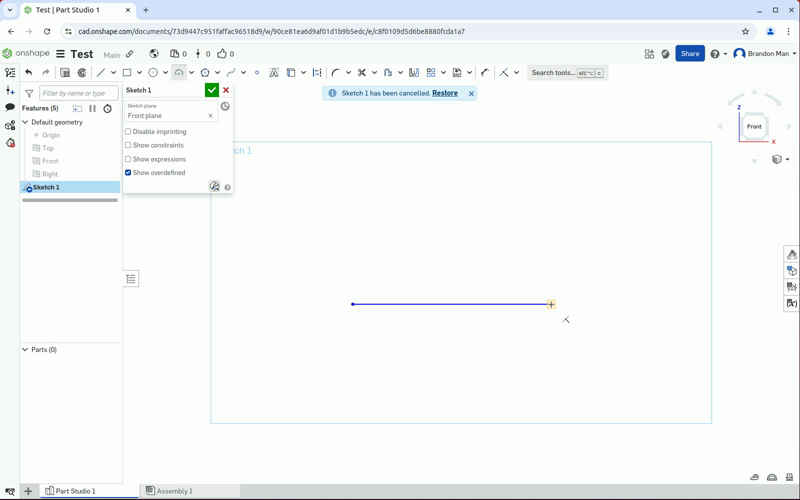
mouse_move(551, 260)
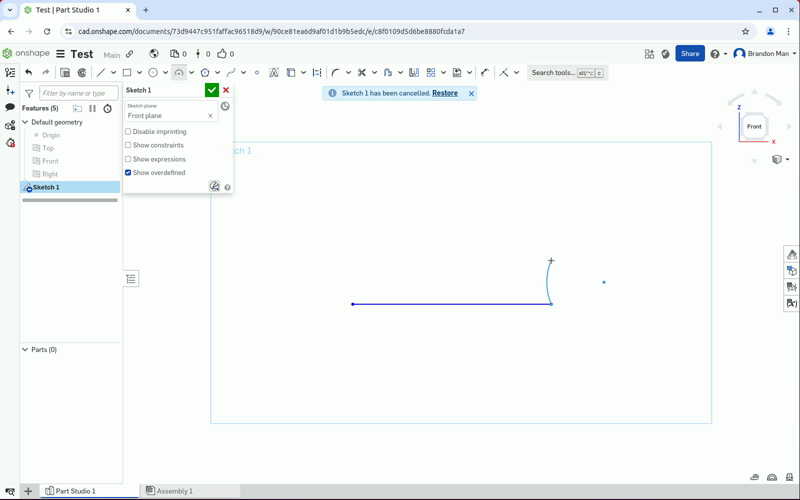
click(551, 260)
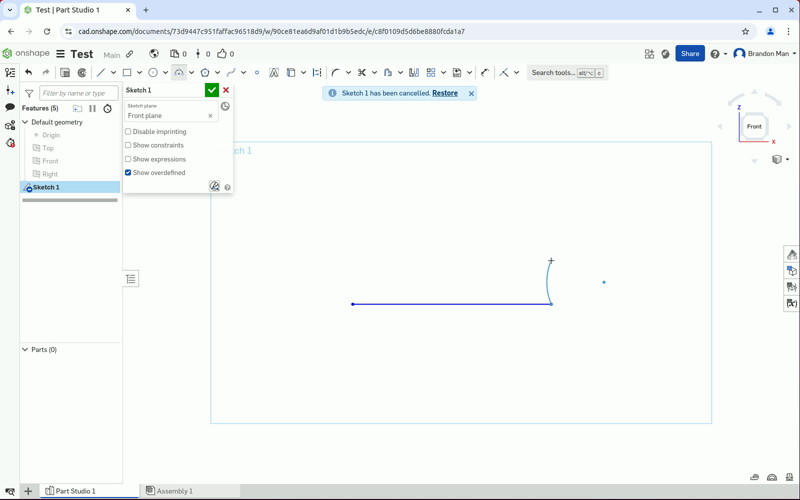
mouse_move(529, 282)
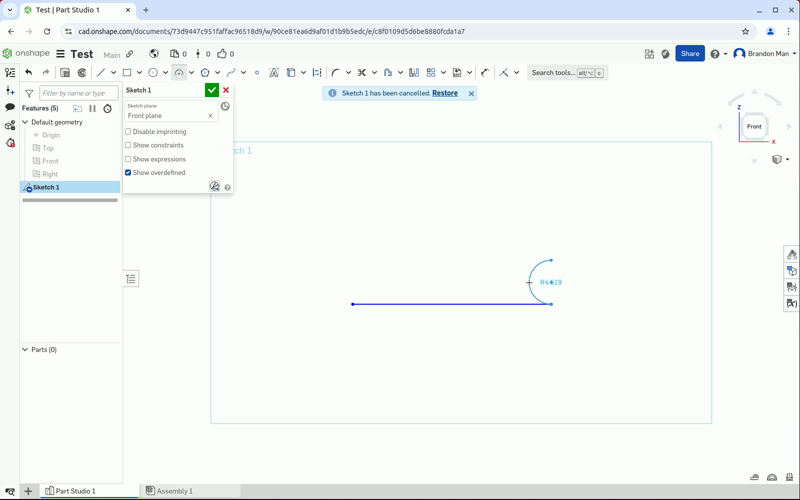
click(529, 282)
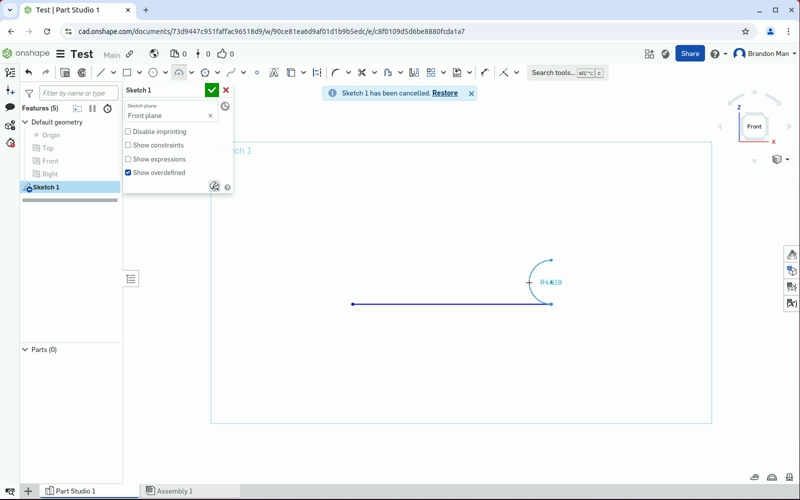
key_up(shift)
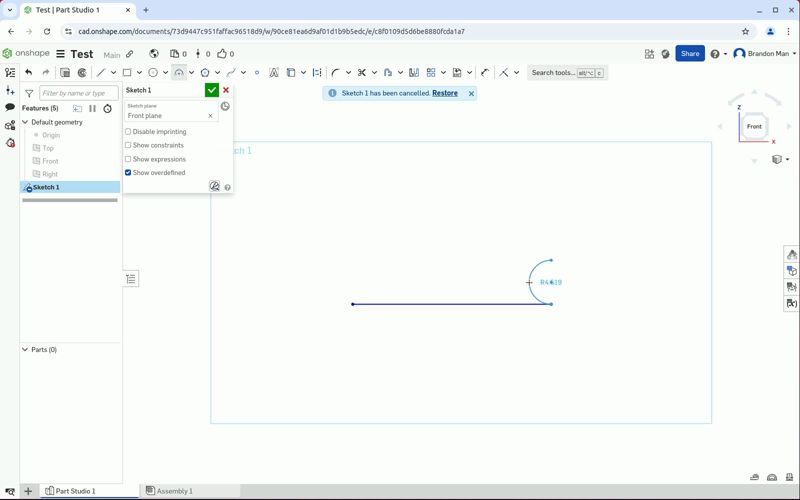
key(esc)
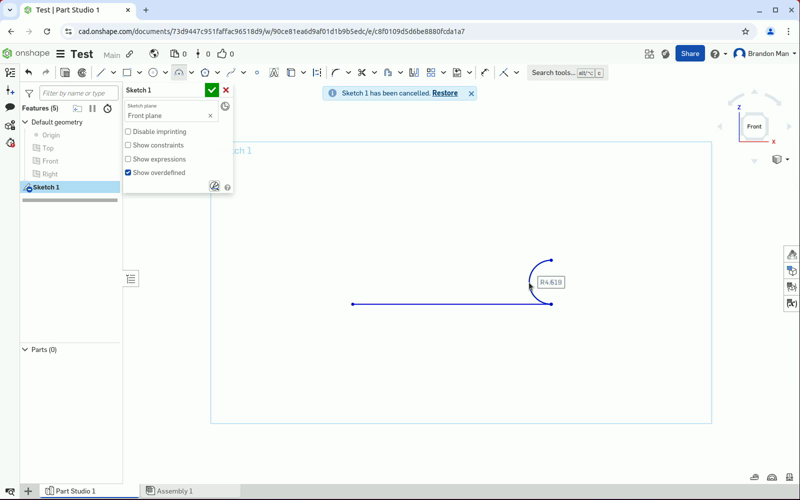
key(l)
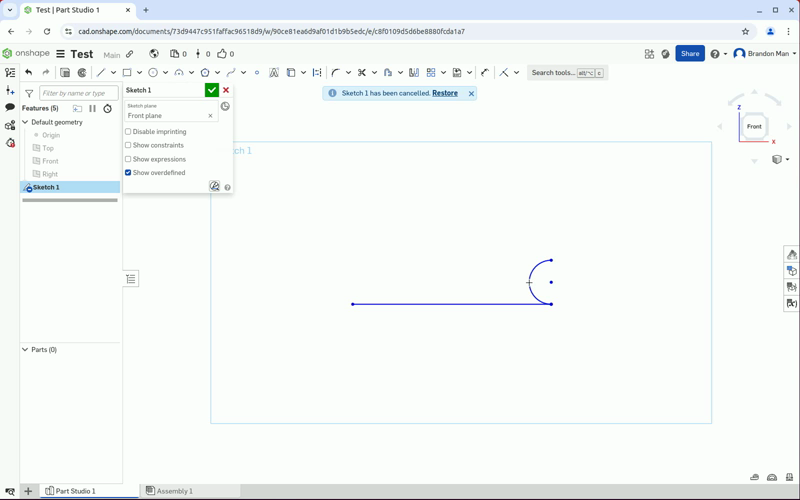
mouse_move(551, 260)
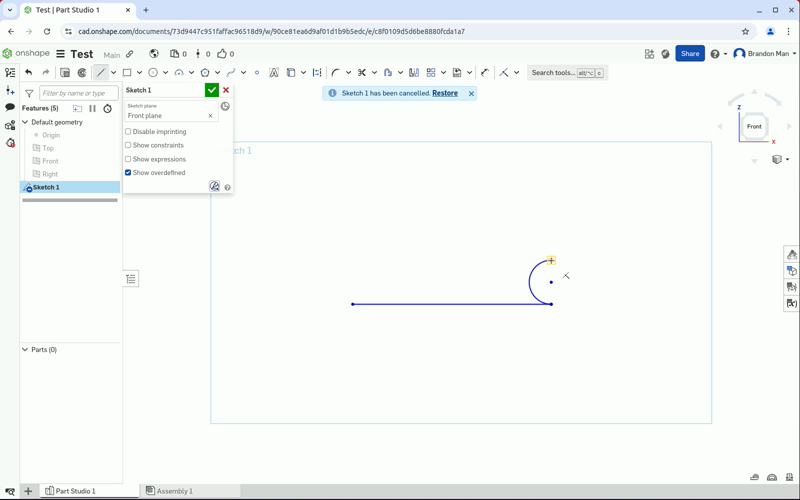
click(551, 260)
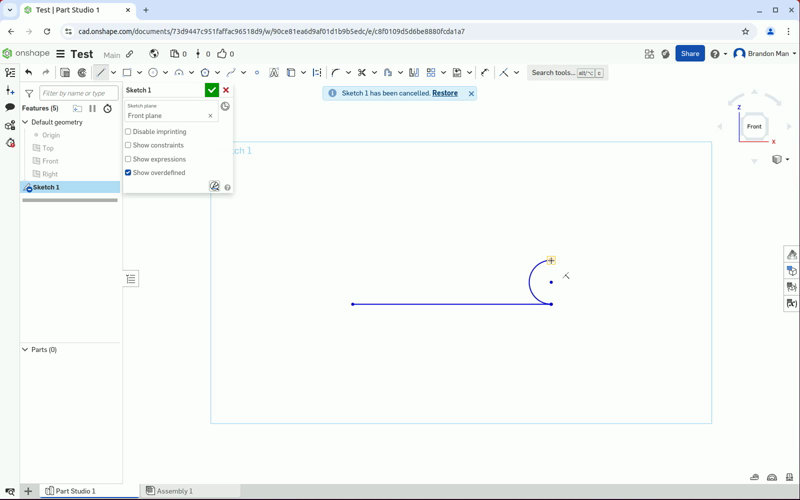
key_down(shift)
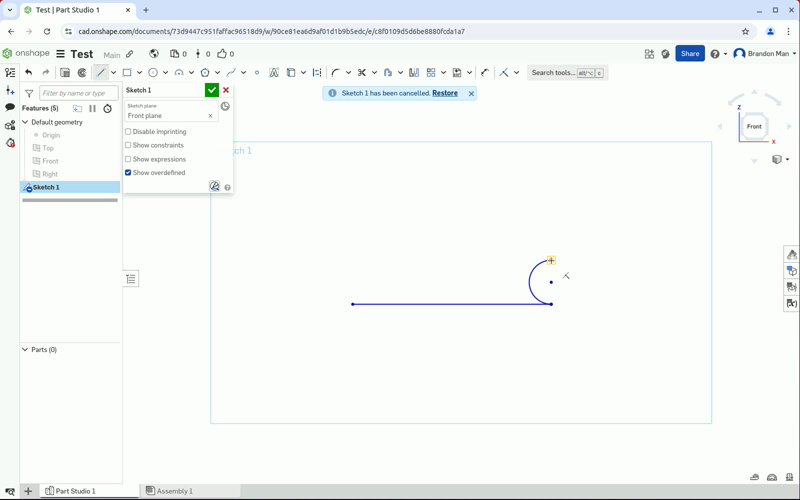
mouse_move(352, 260)
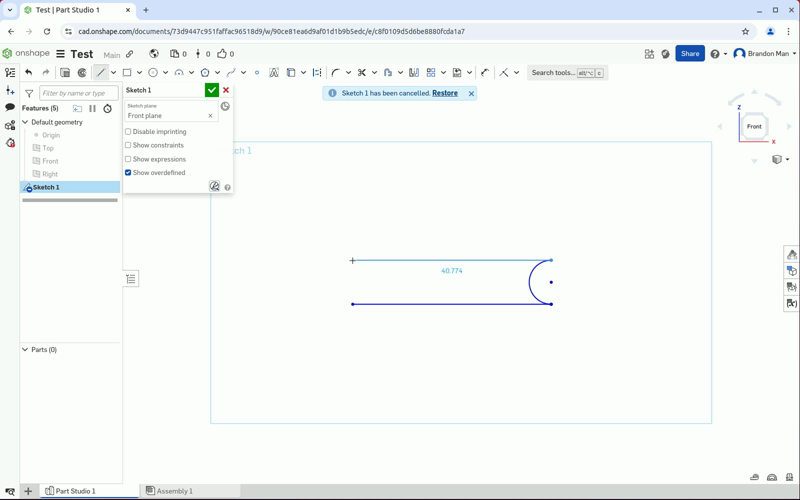
click(352, 260)
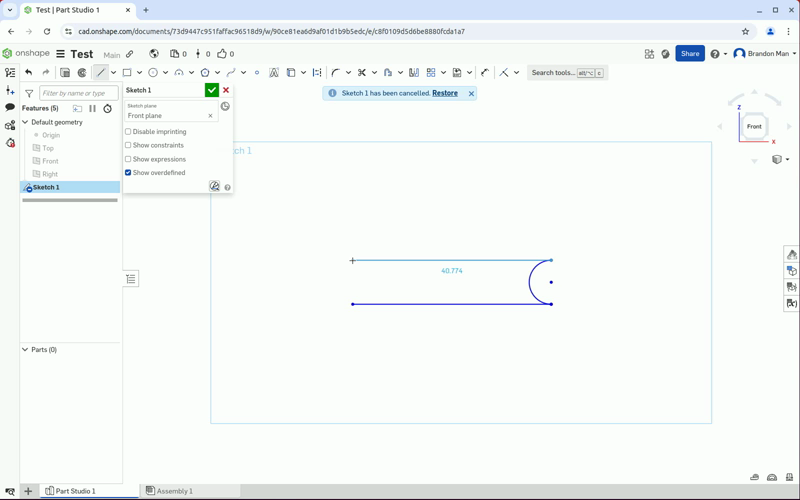
key_up(shift)
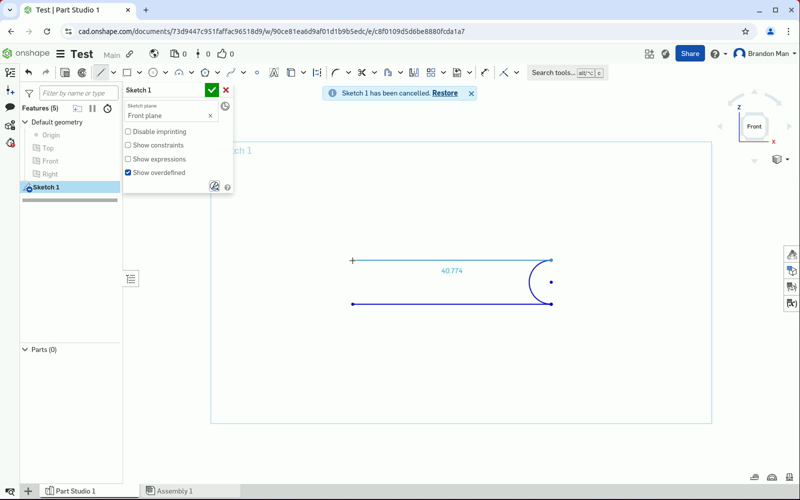
mouse_move(382, 260)
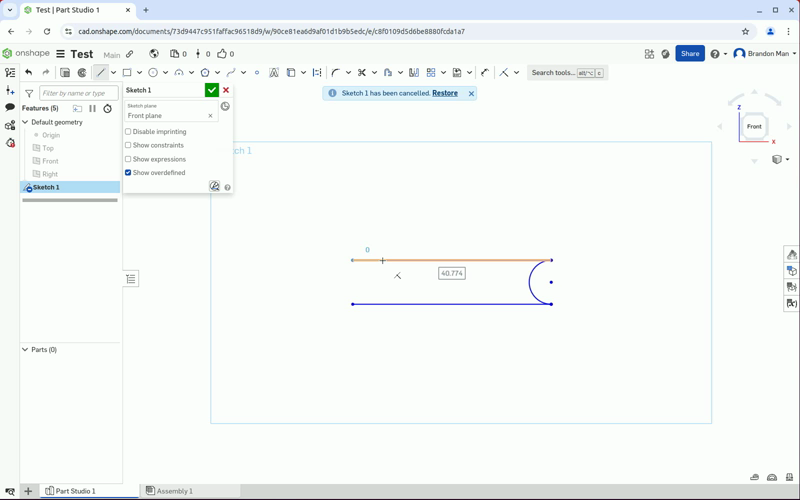
key_down(shift)
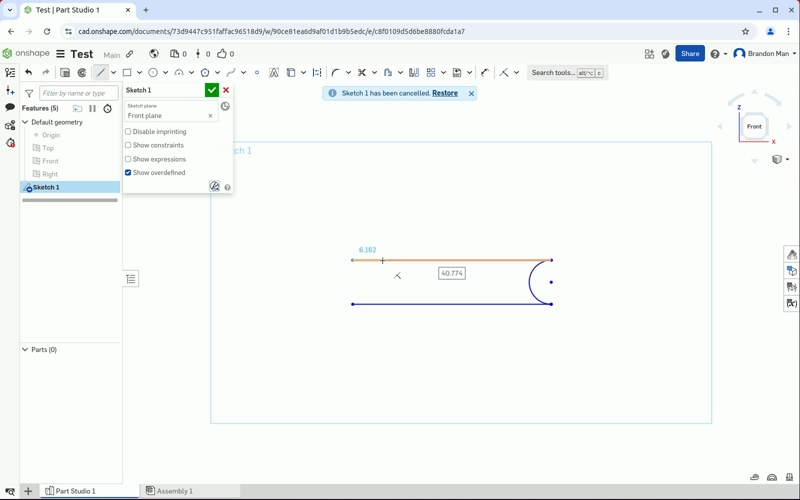
mouse_move(352, 304)
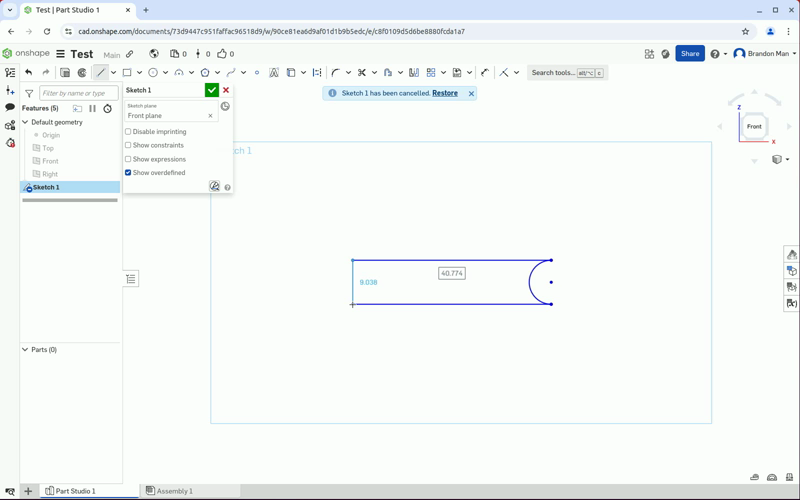
key_up(shift)
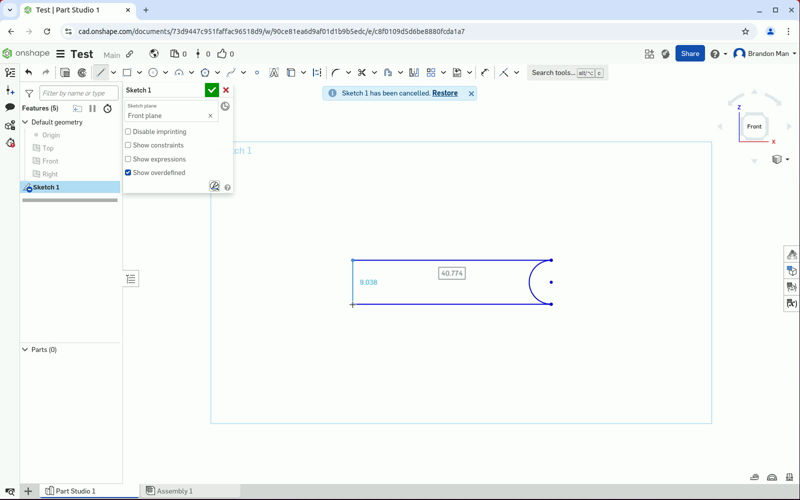
click(352, 304)
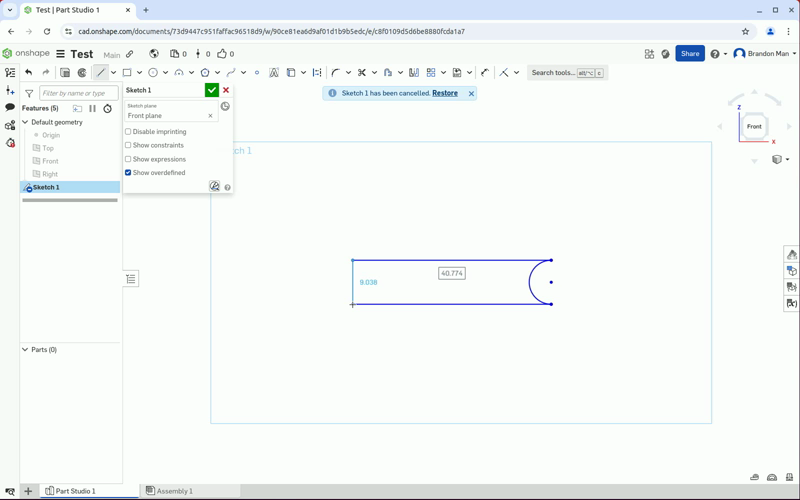
key(esc)
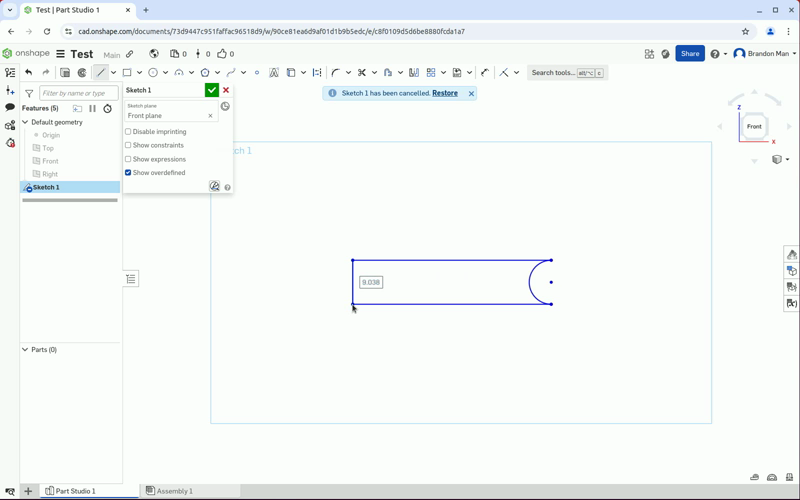
key(c)
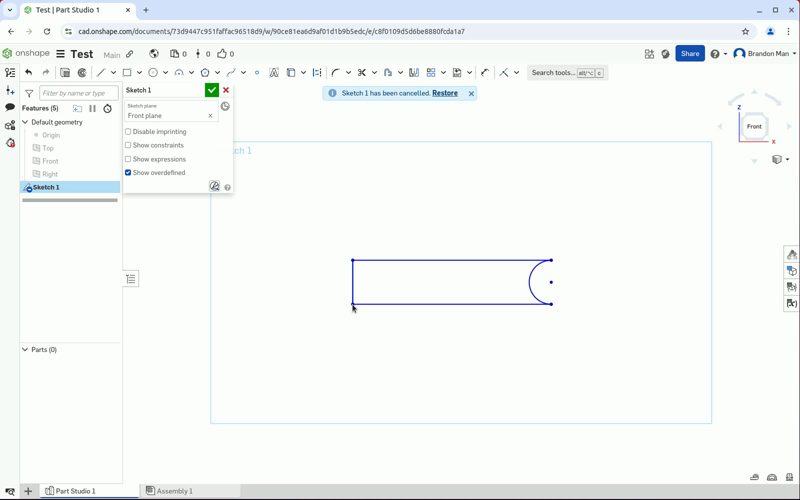
key_down(shift)
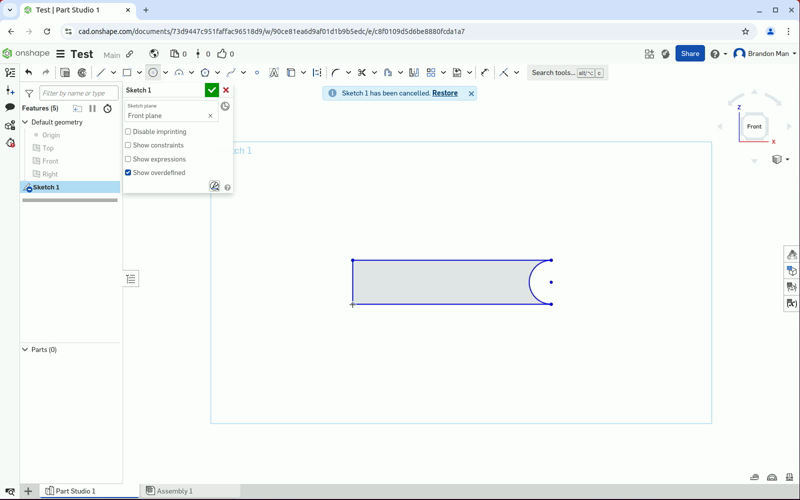
mouse_move(371, 283)
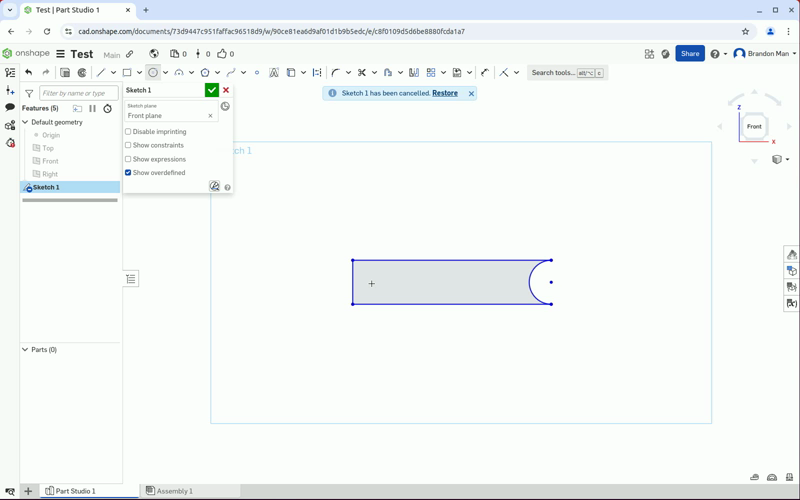
click(371, 283)
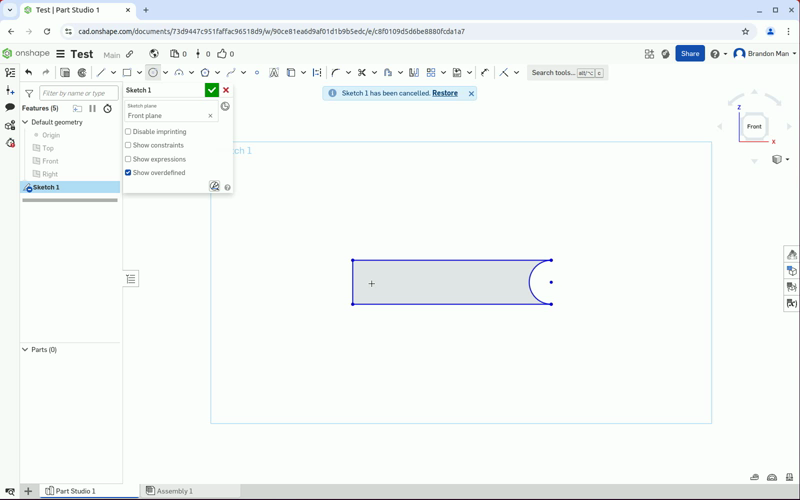
key_up(shift)
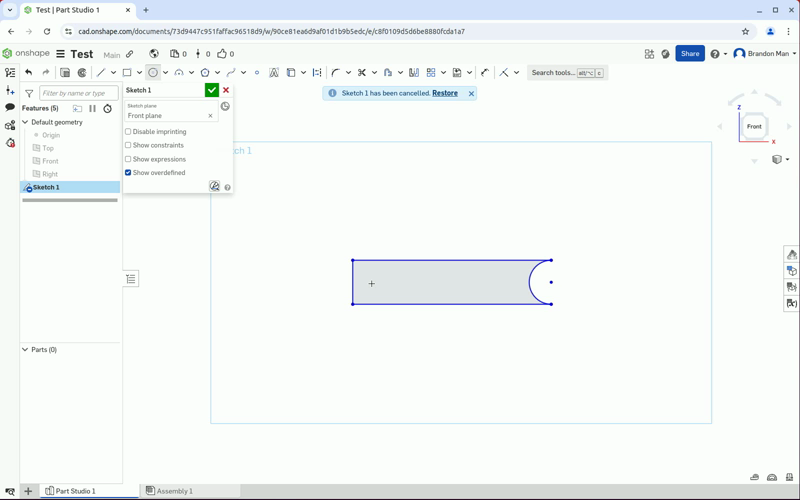
mouse_move(378, 283)
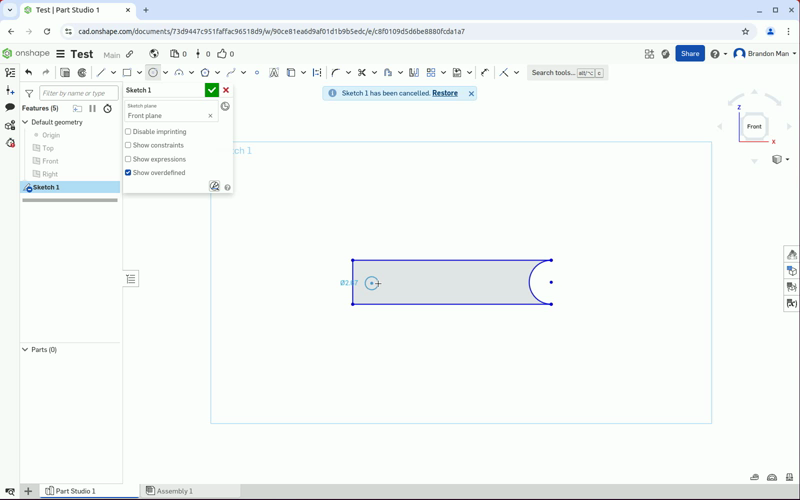
click(378, 283)
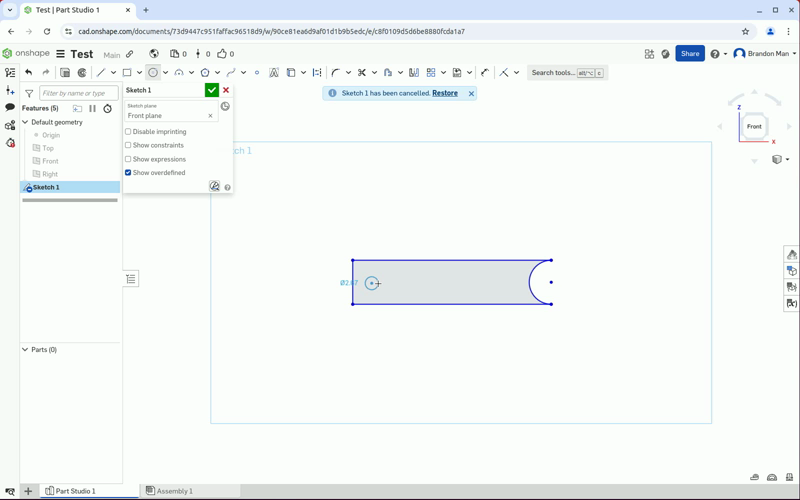
key(esc)
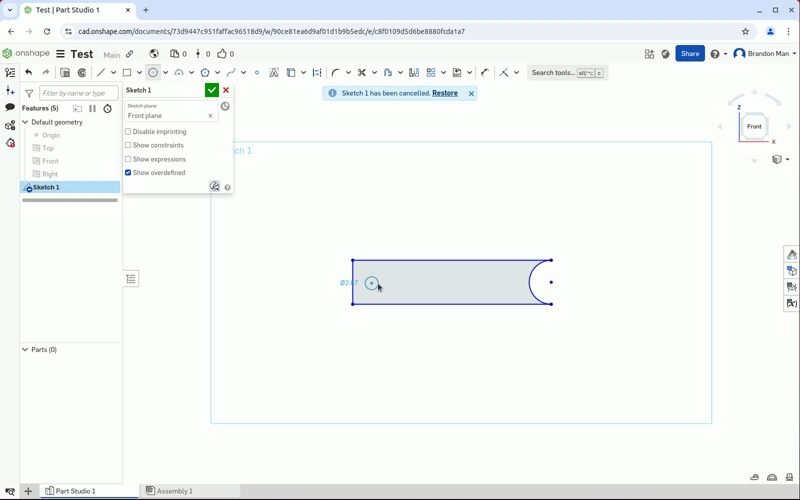
mouse_move(394, 294)
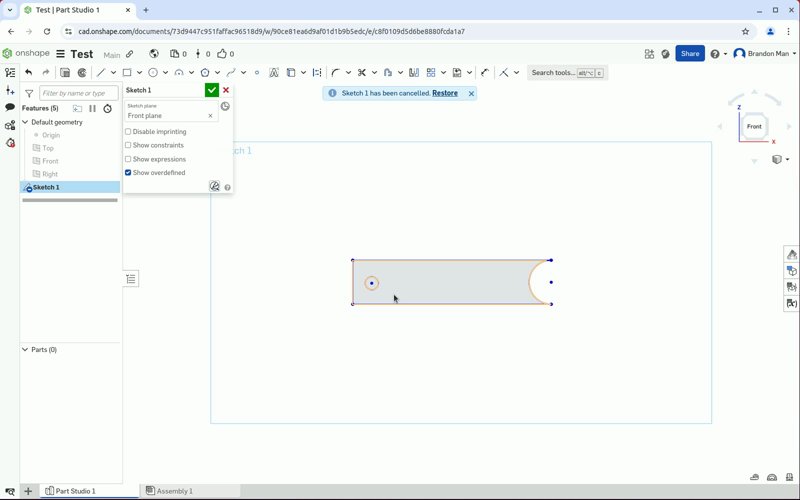
click(394, 294)
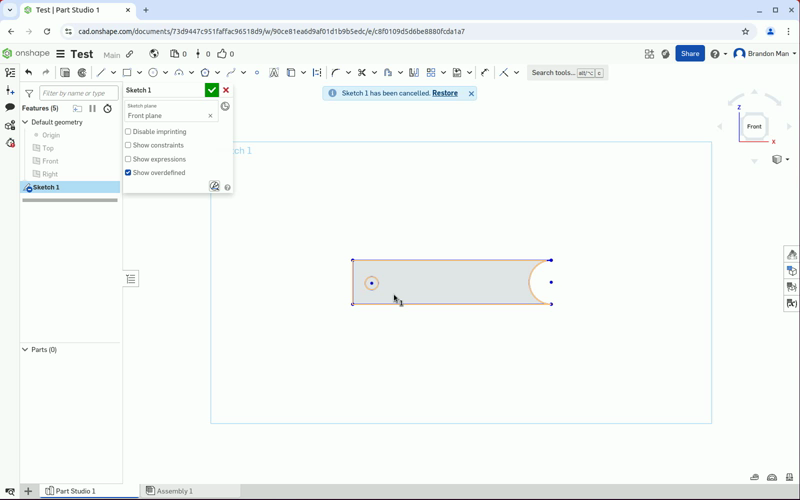
mouse_move(73, 352)
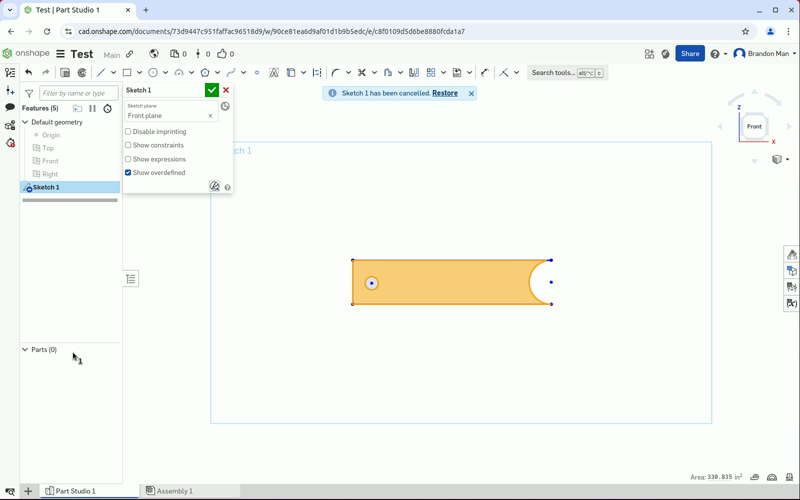
key(shift+y)
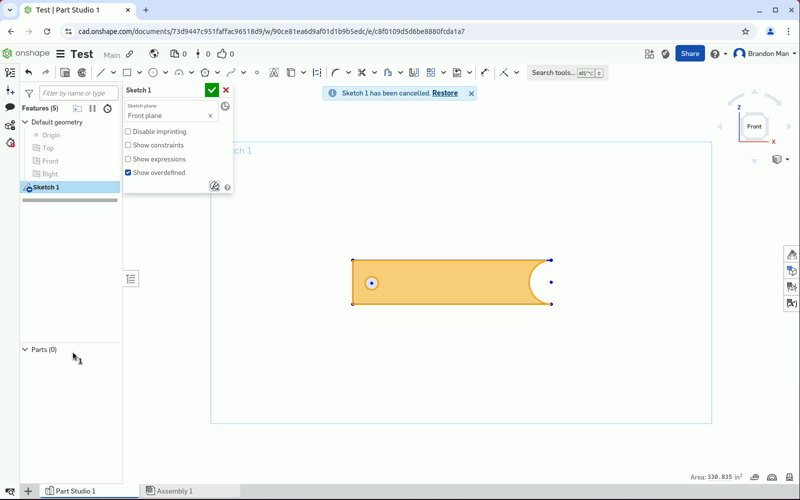
key(shift+e)
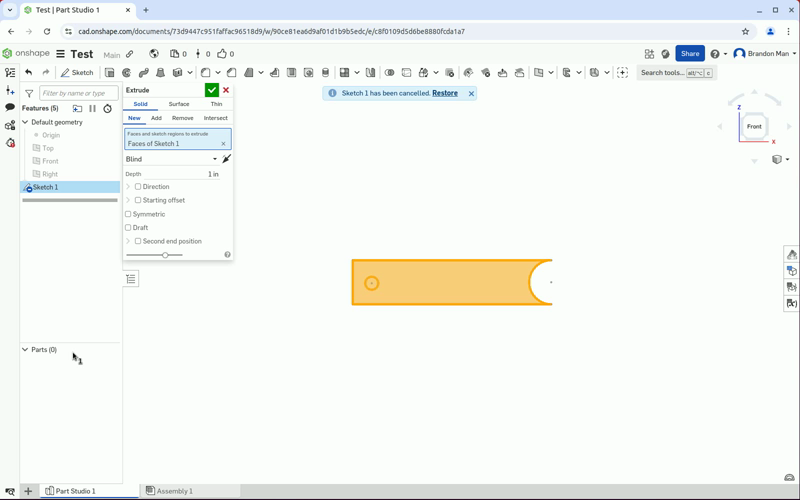
mouse_move(143, 106)
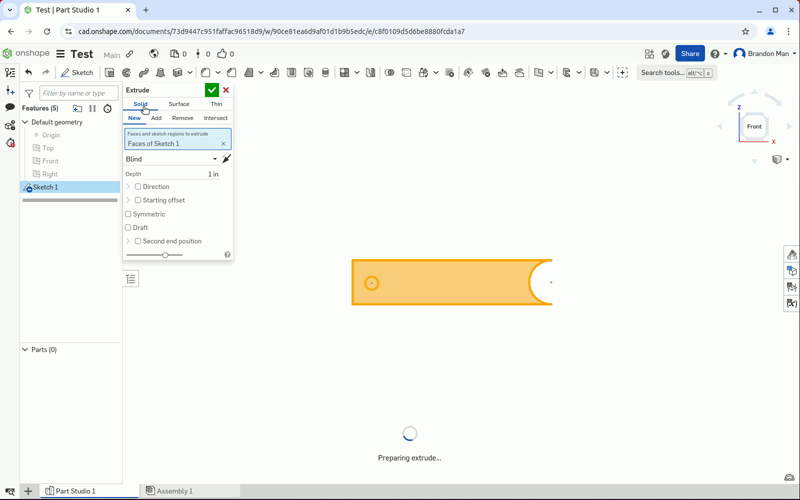
click(143, 106)
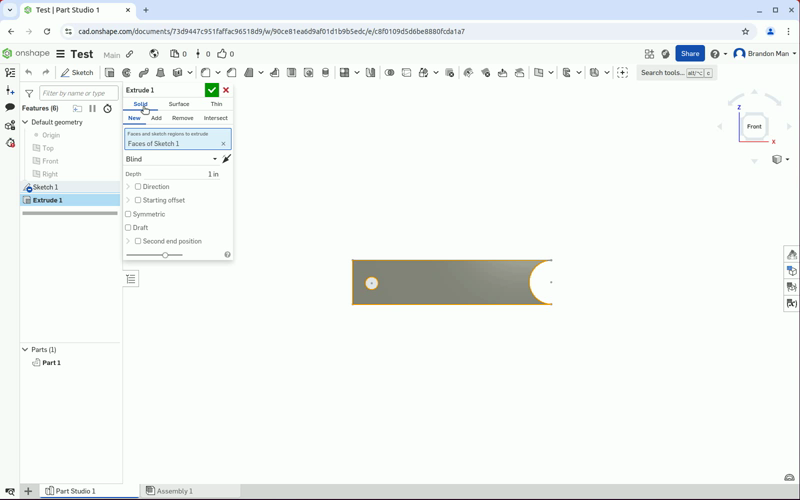
mouse_move(137, 120)
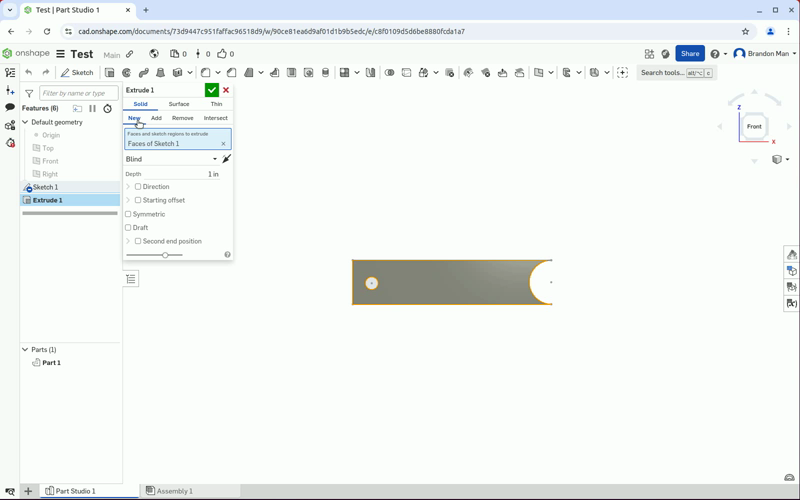
click(137, 120)
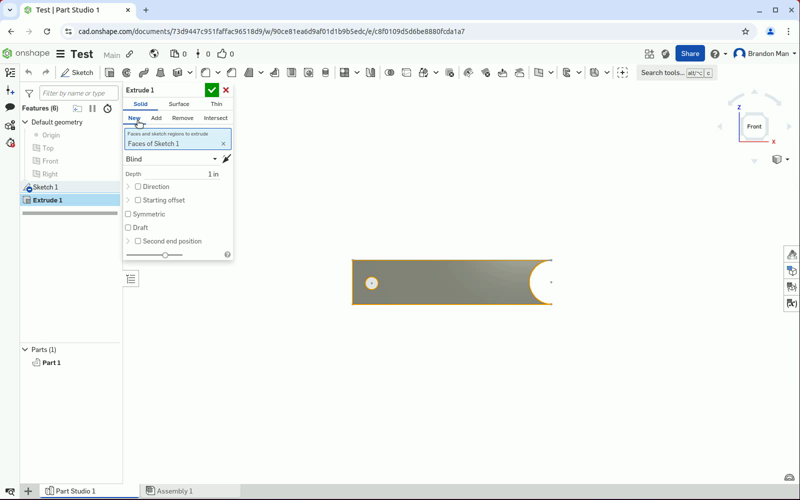
key(tab, 4)
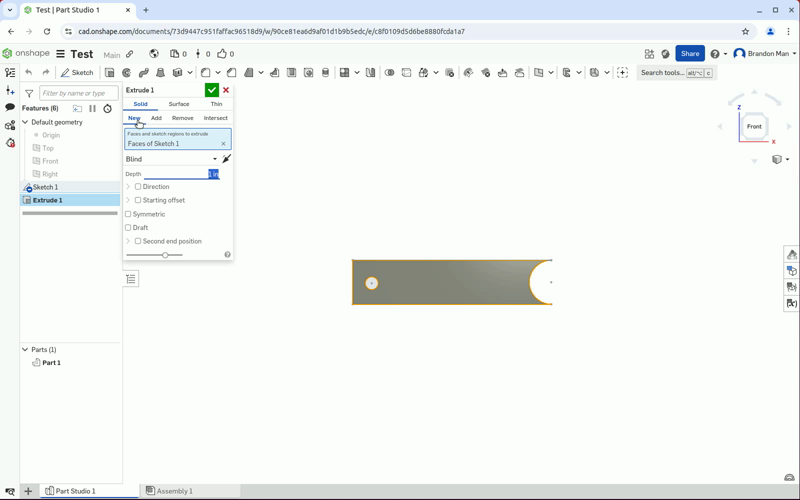
text(2.166)
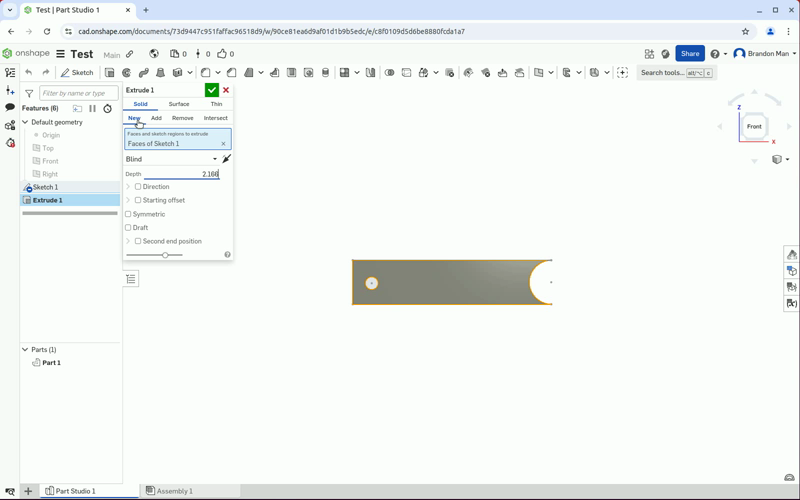
key(enter)
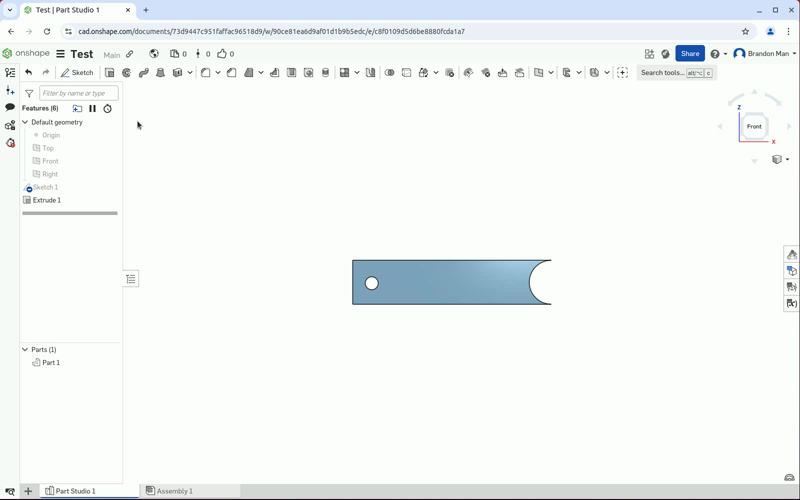
key(shift+h)
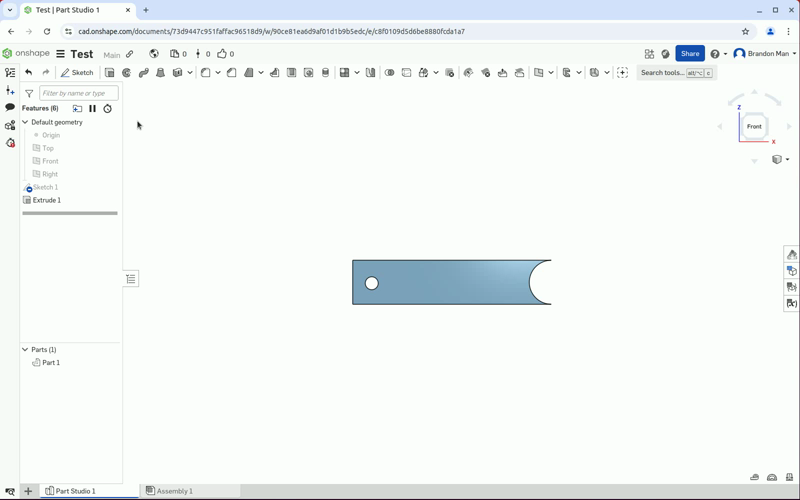
key(shift+h)
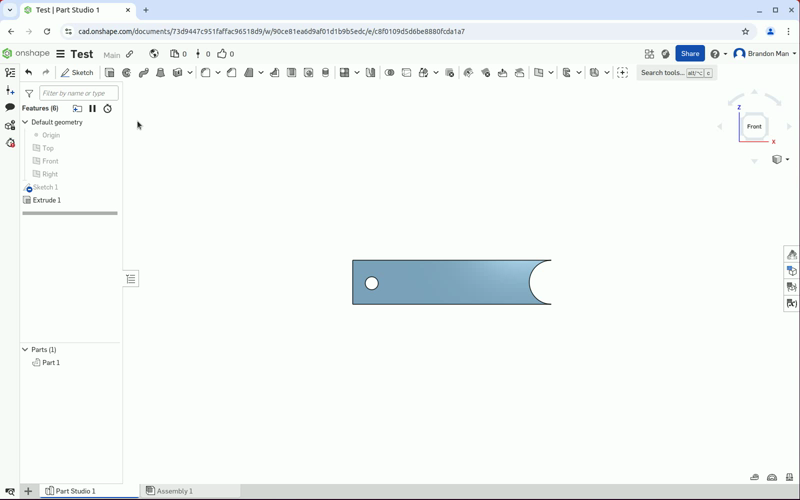
mouse_move(73, 189)
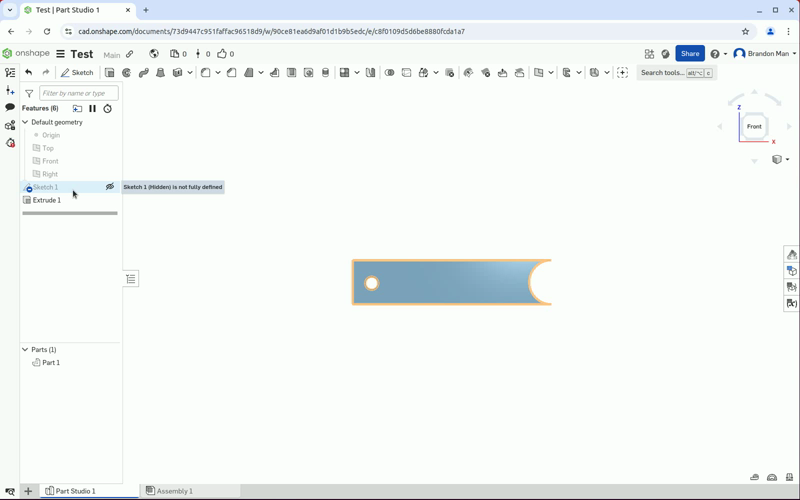
click(73, 189)
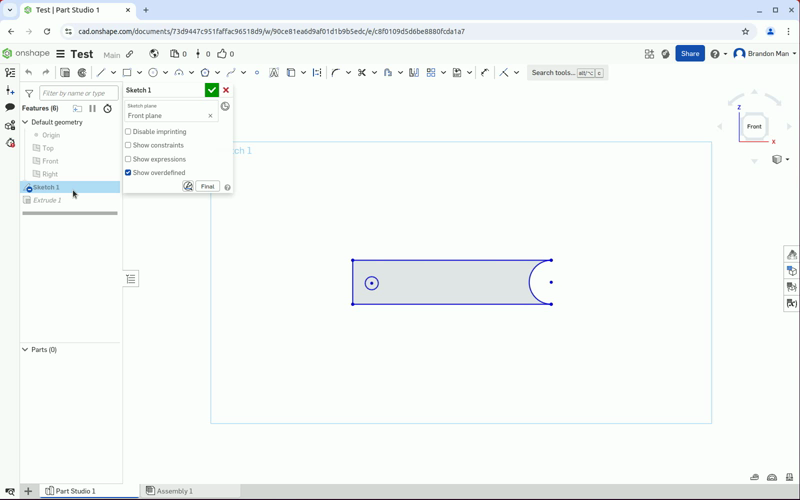
mouse_move(229, 92)
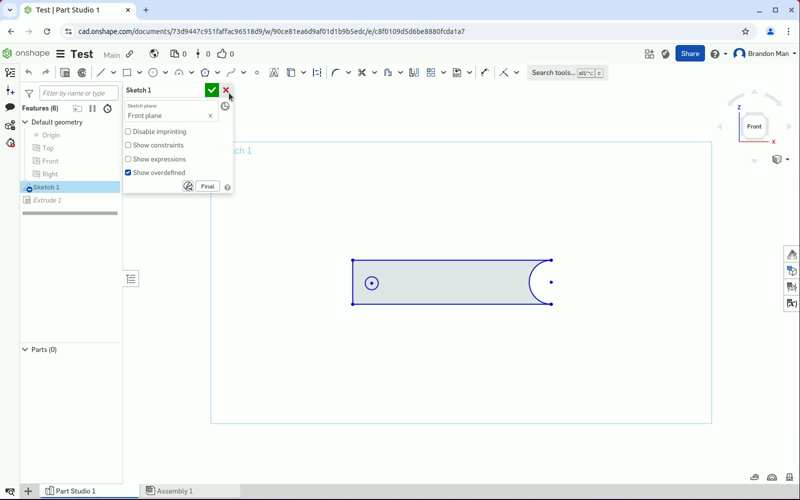
click(229, 92)
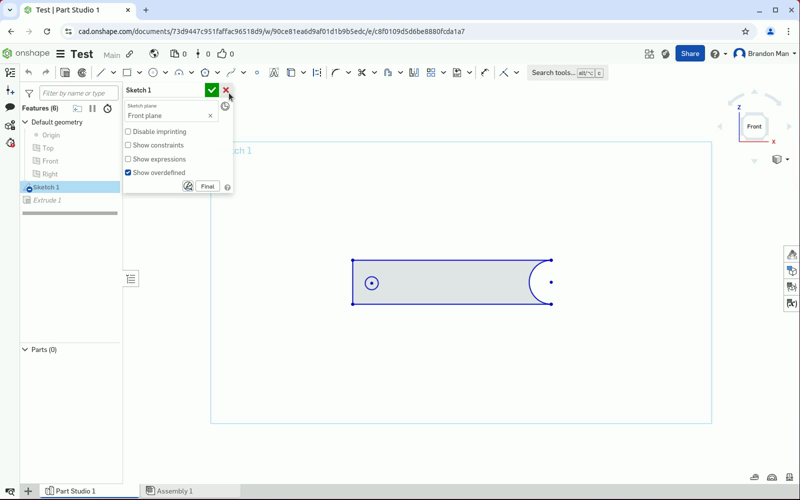
key(shift+s)
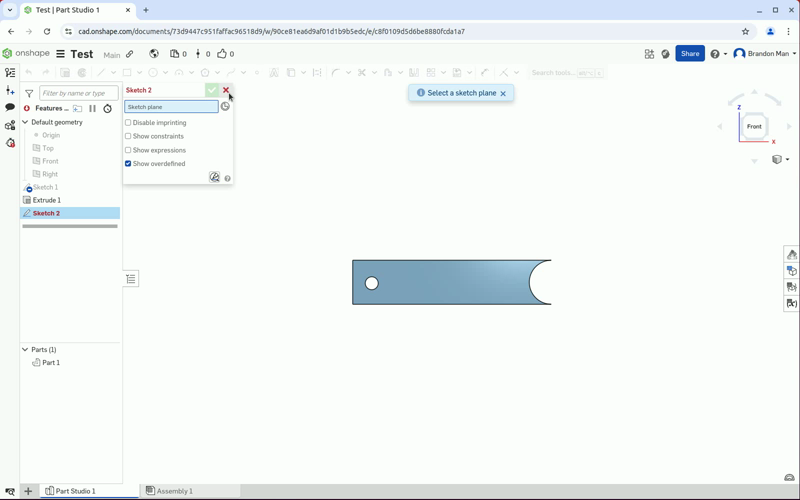
mouse_move(73, 163)
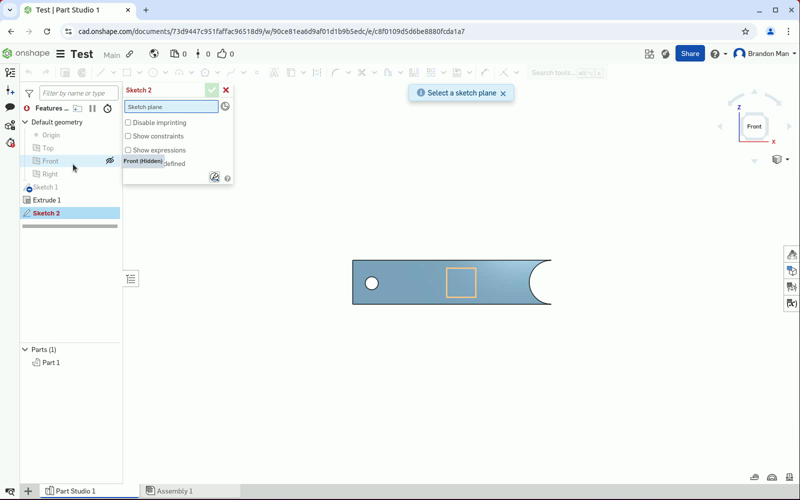
click(73, 163)
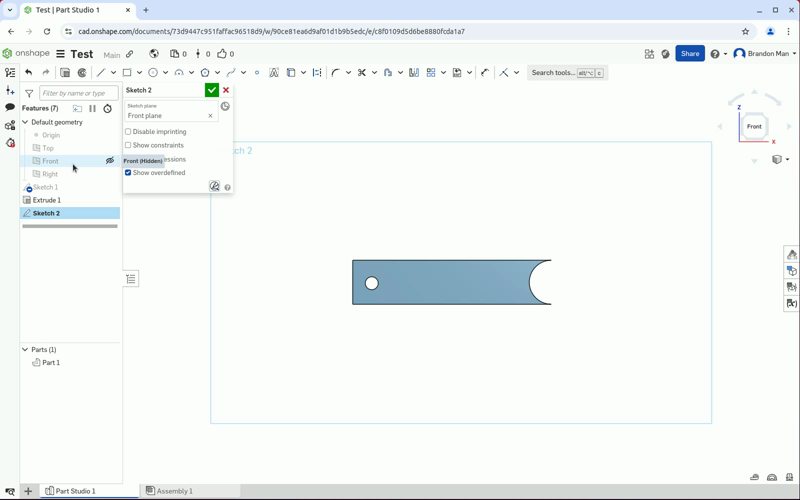
mouse_move(73, 352)
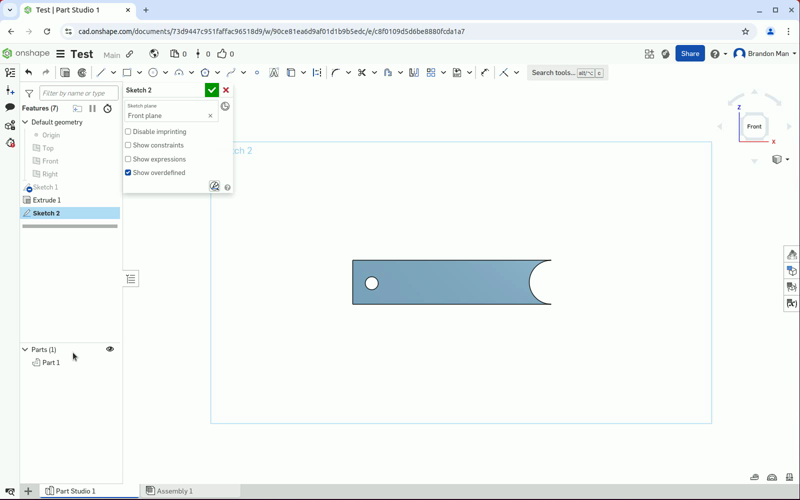
key(y)
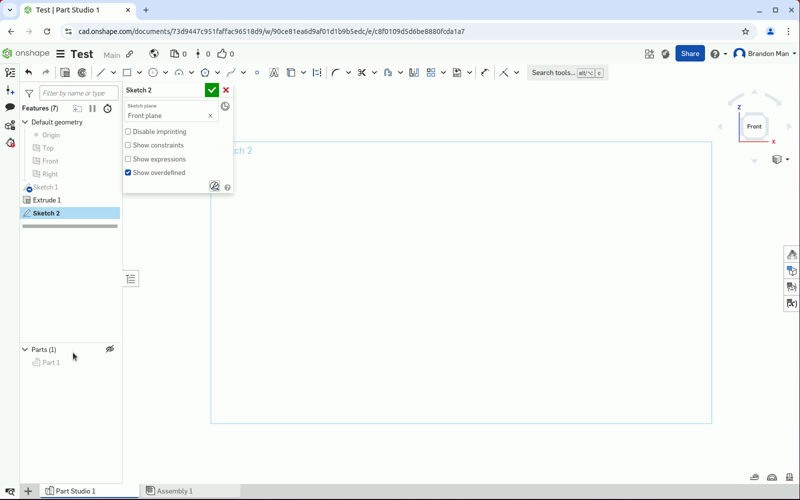
key(c)
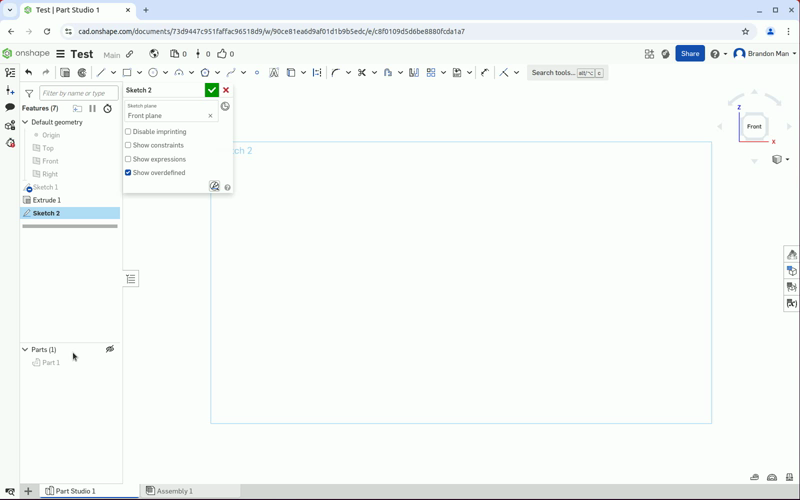
key_down(shift)
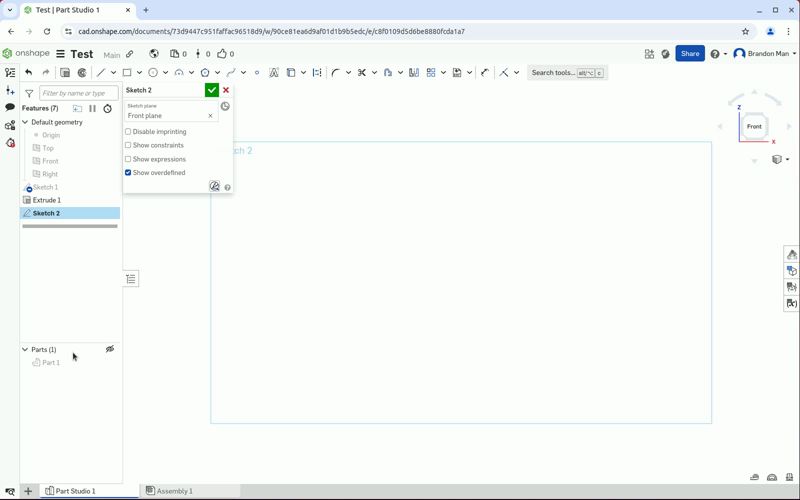
mouse_move(552, 282)
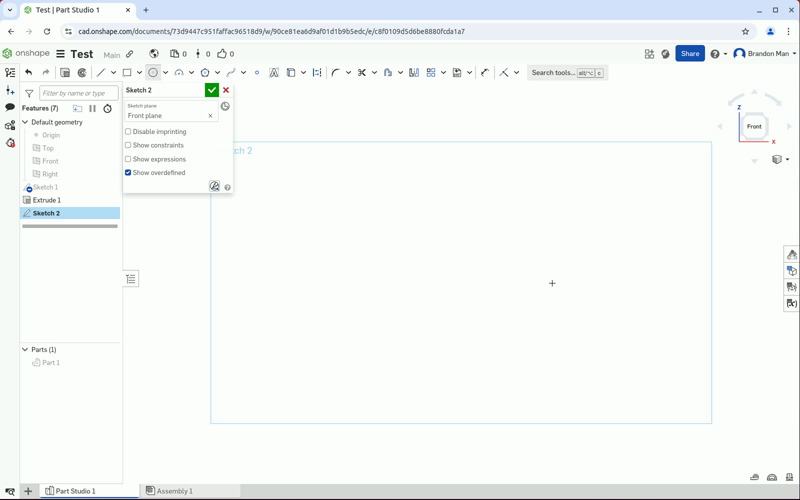
click(552, 282)
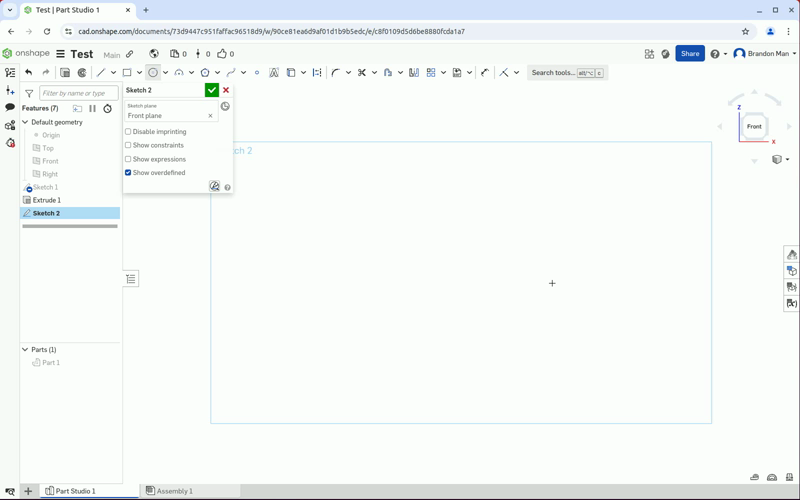
key_up(shift)
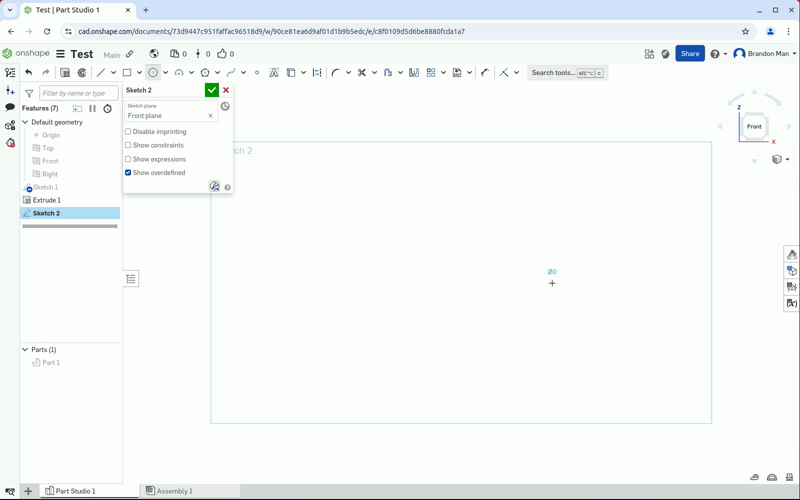
mouse_move(574, 282)
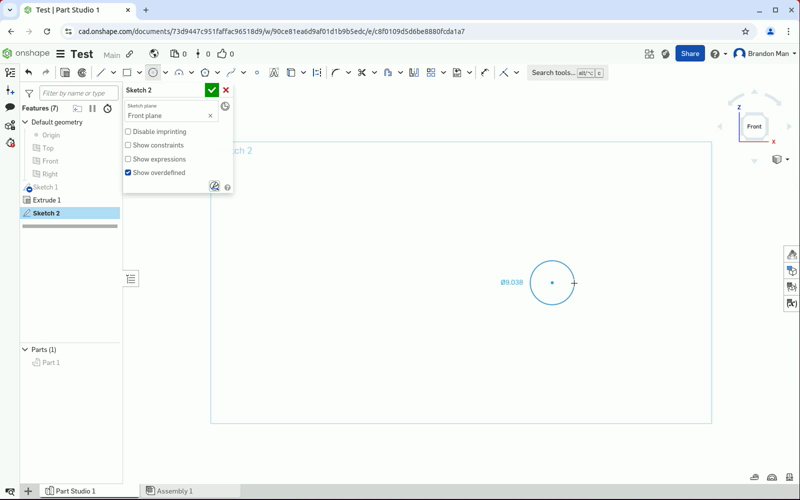
click(574, 282)
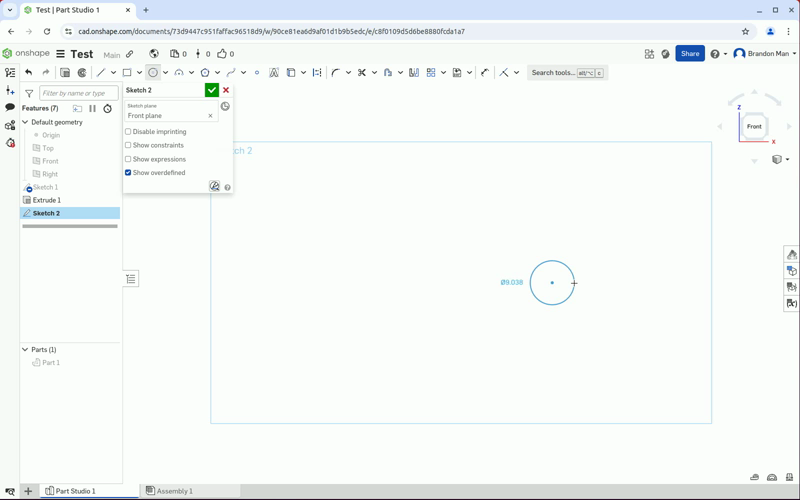
key(esc)
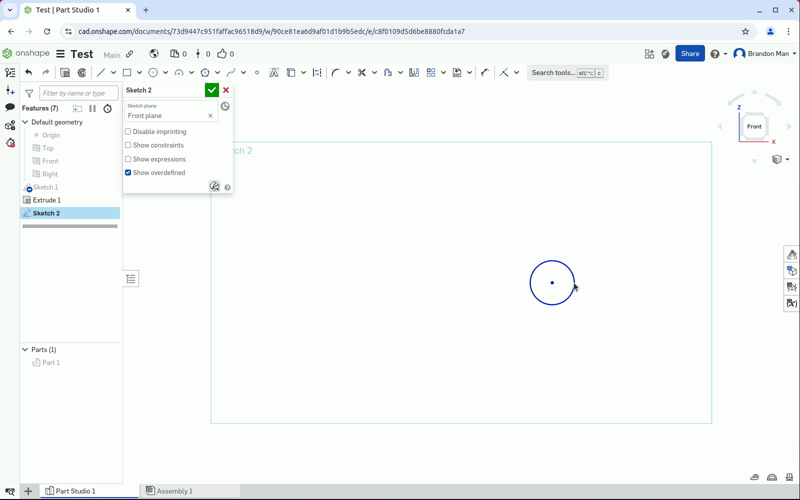
mouse_move(560, 287)
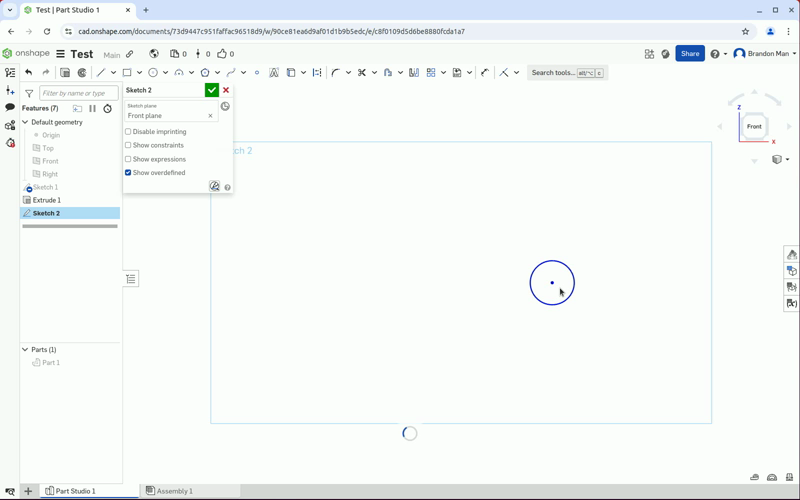
scroll(6)
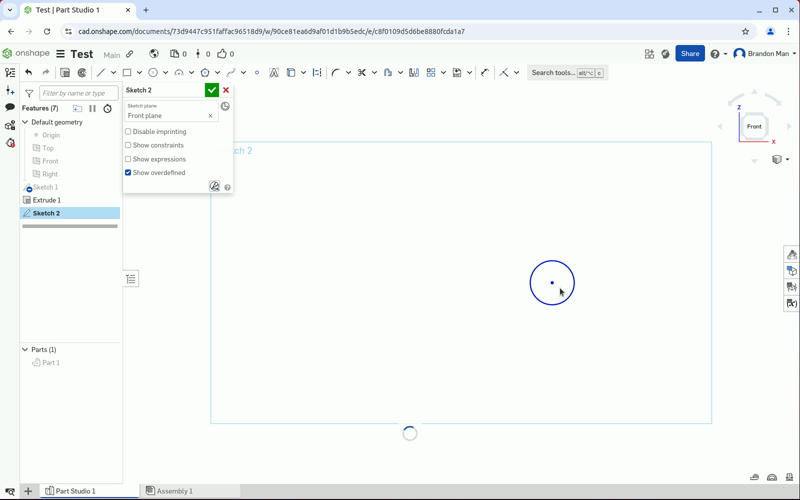
scroll(6)
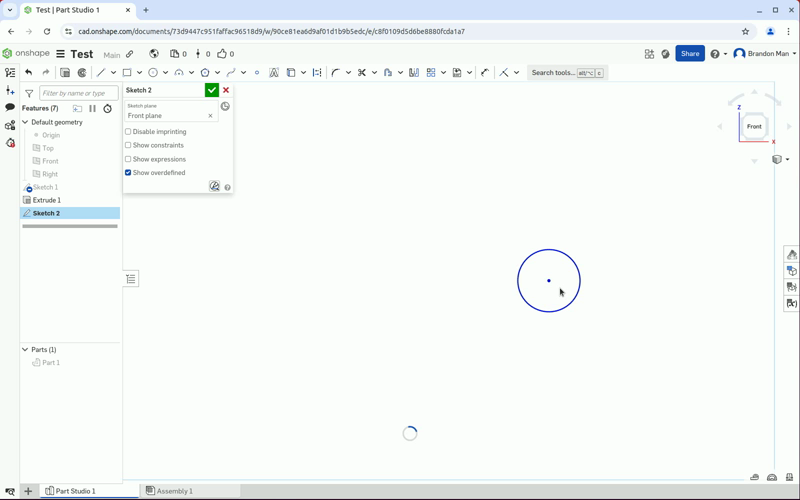
scroll(6)
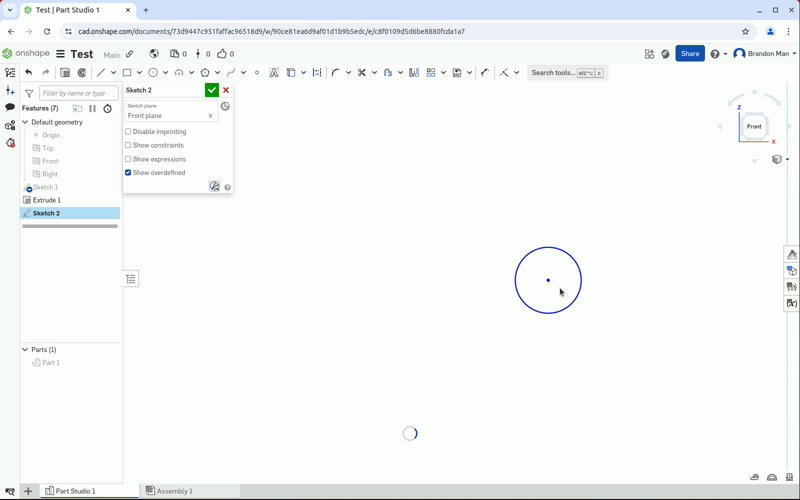
scroll(6)
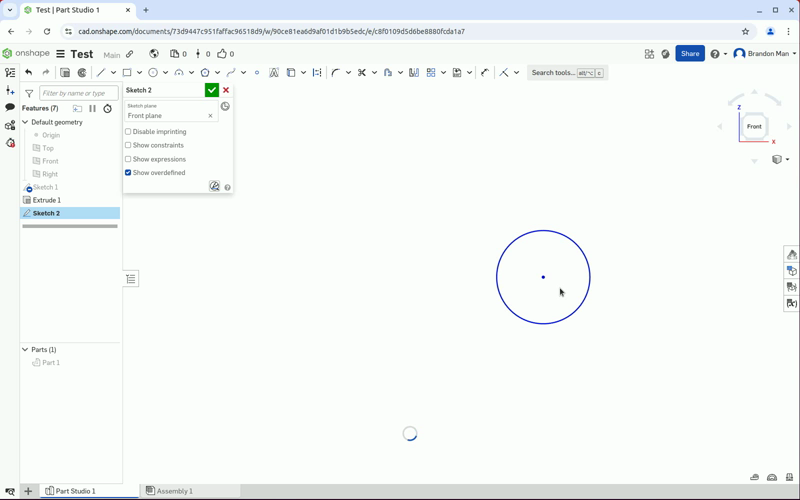
scroll(6)
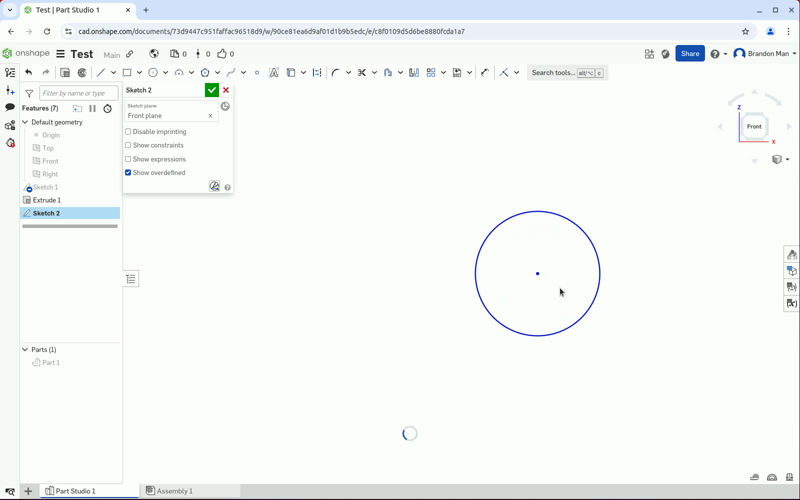
scroll(6)
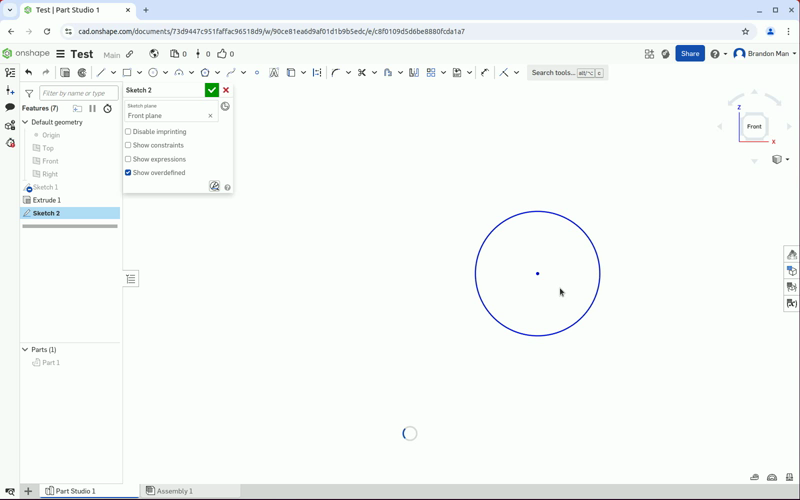
scroll(6)
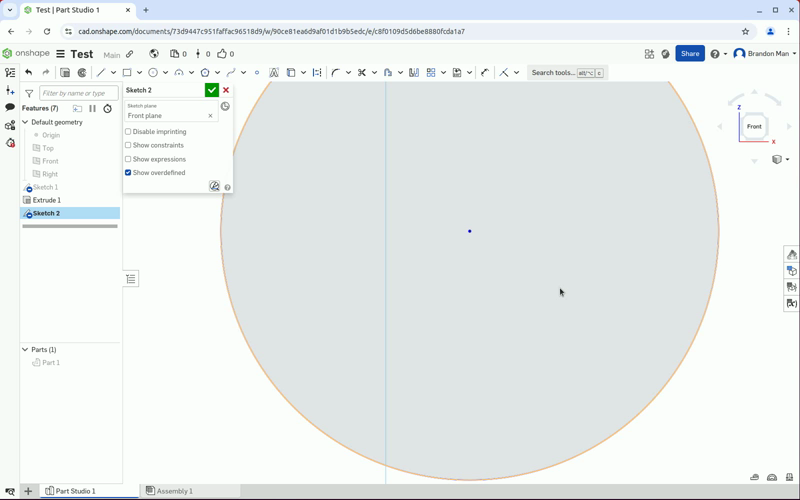
click(560, 287)
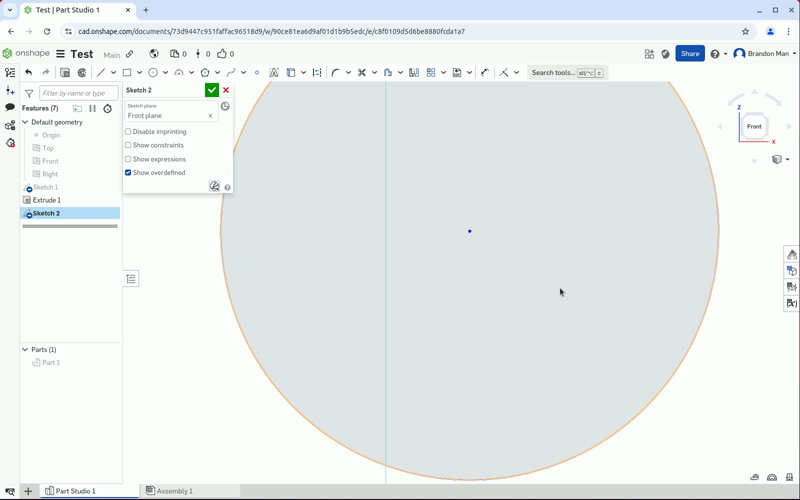
scroll(-6)
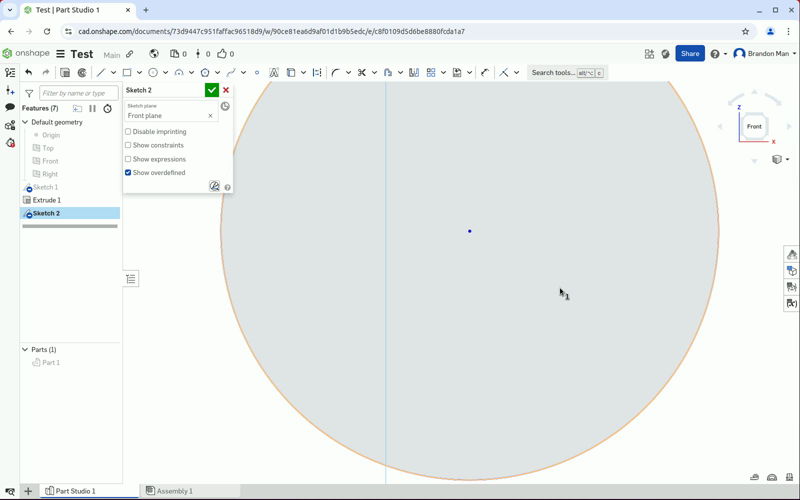
scroll(-6)
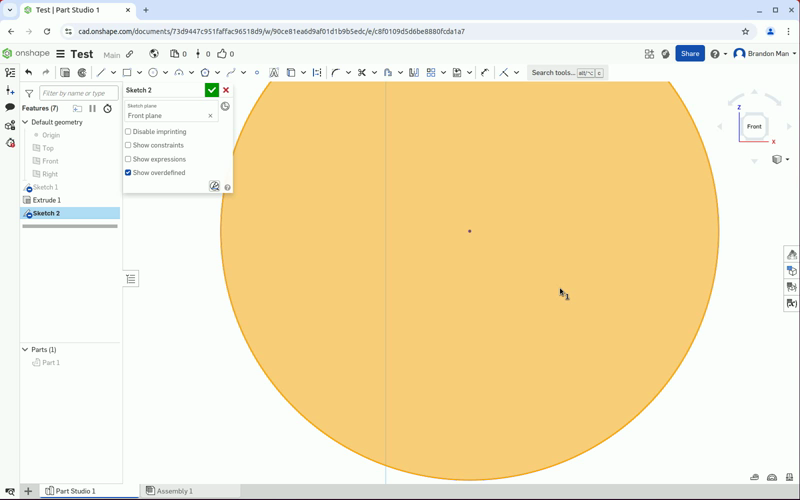
scroll(-6)
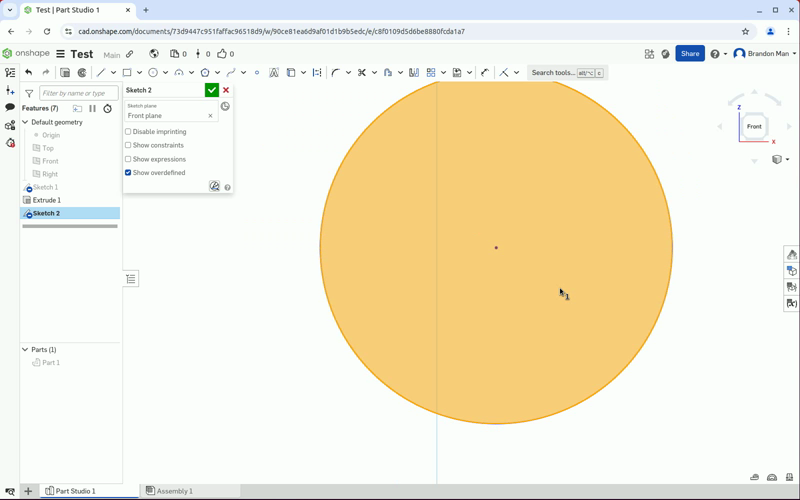
scroll(-6)
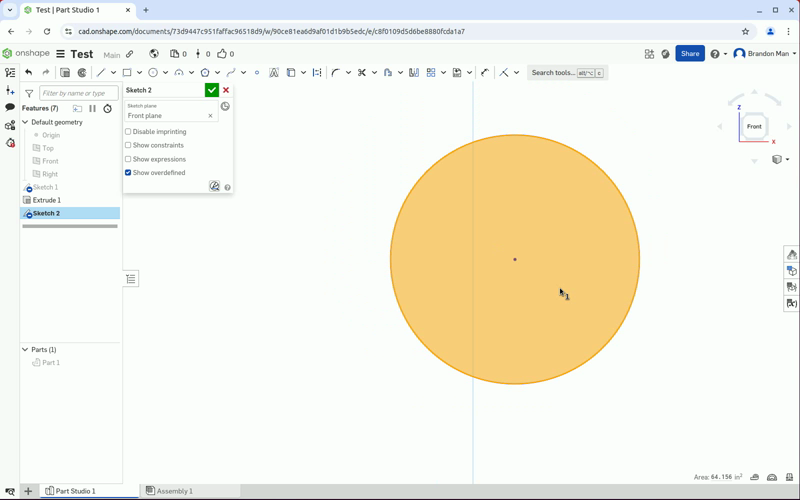
scroll(-6)
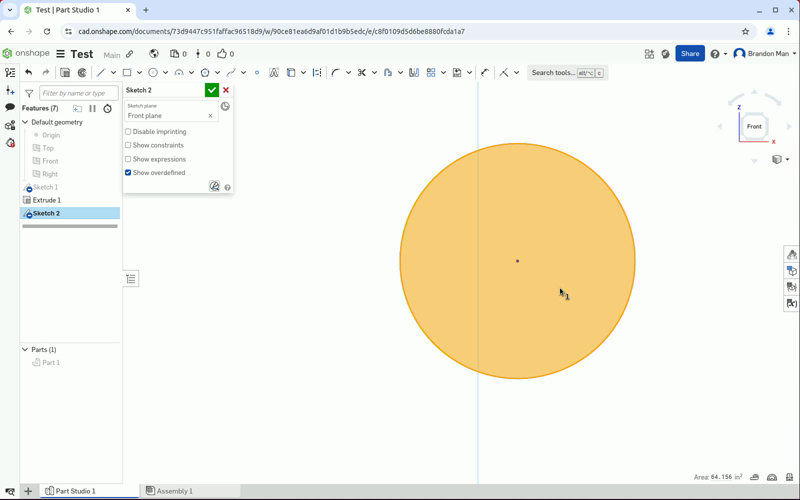
scroll(-6)
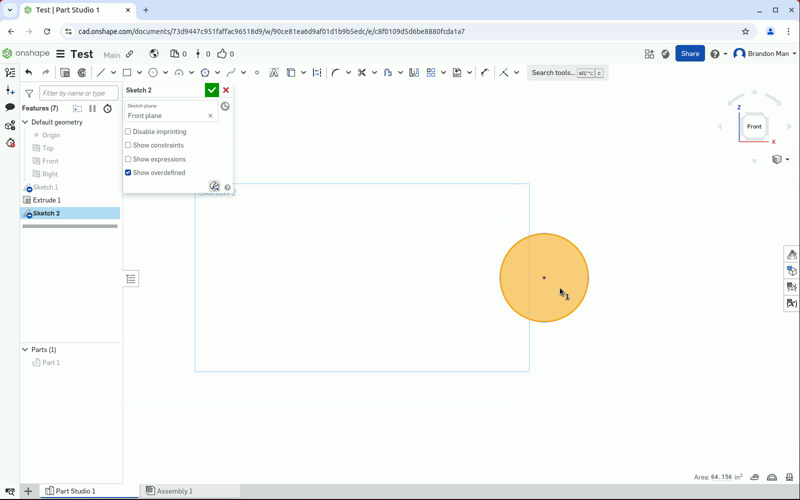
scroll(-6)
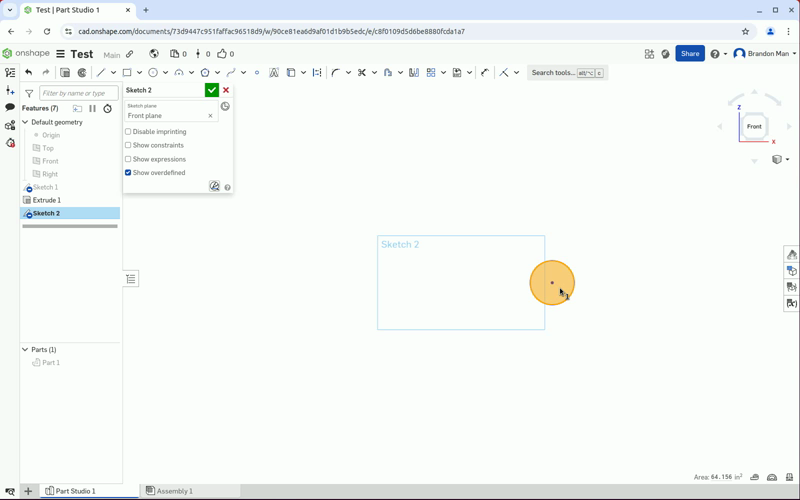
mouse_move(73, 352)
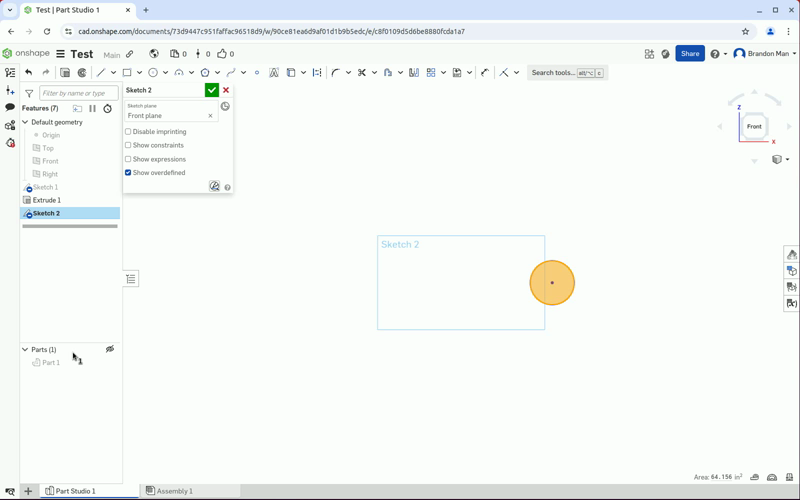
key(shift+y)
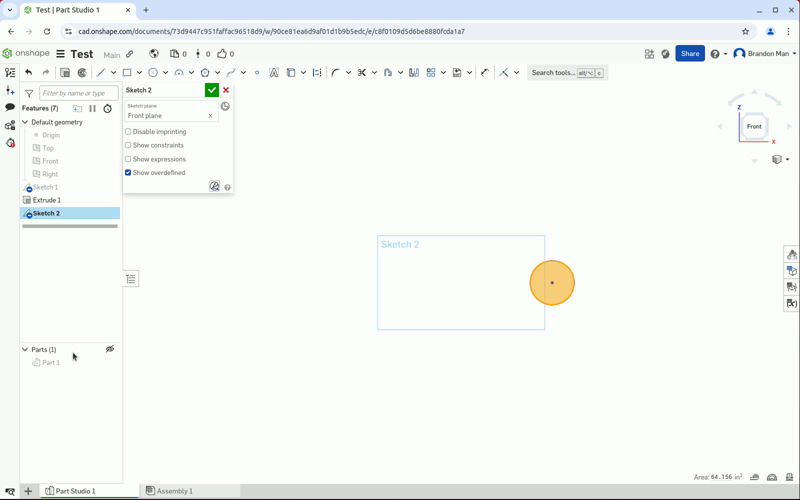
key(shift+e)
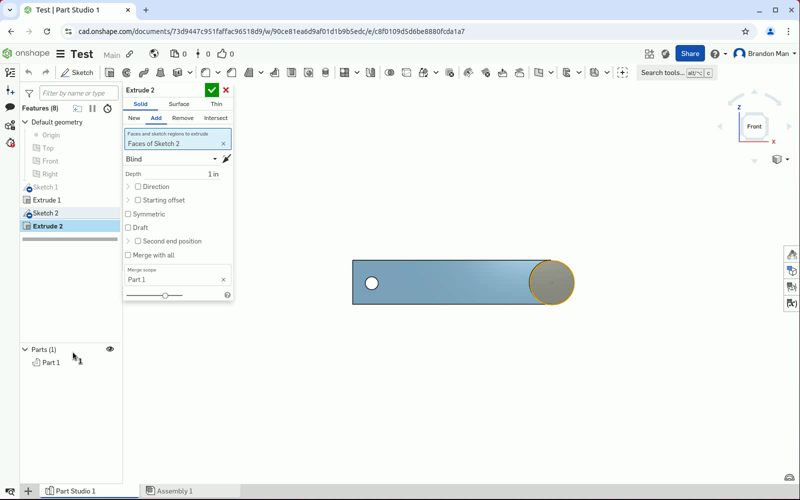
mouse_move(143, 106)
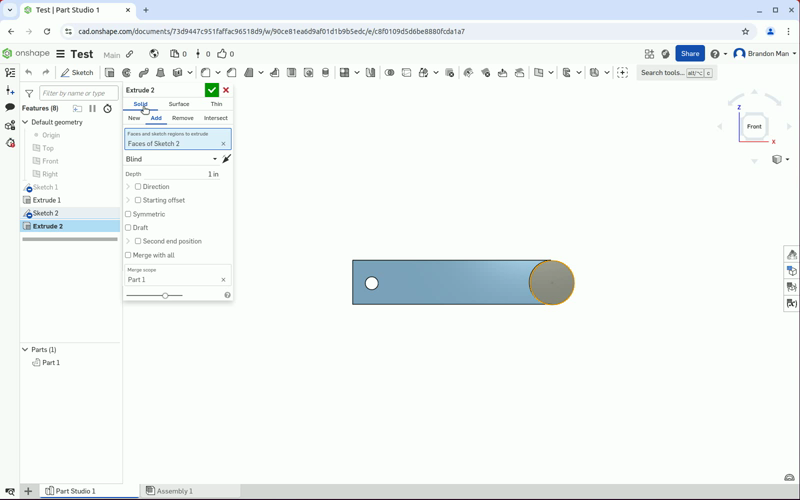
click(143, 106)
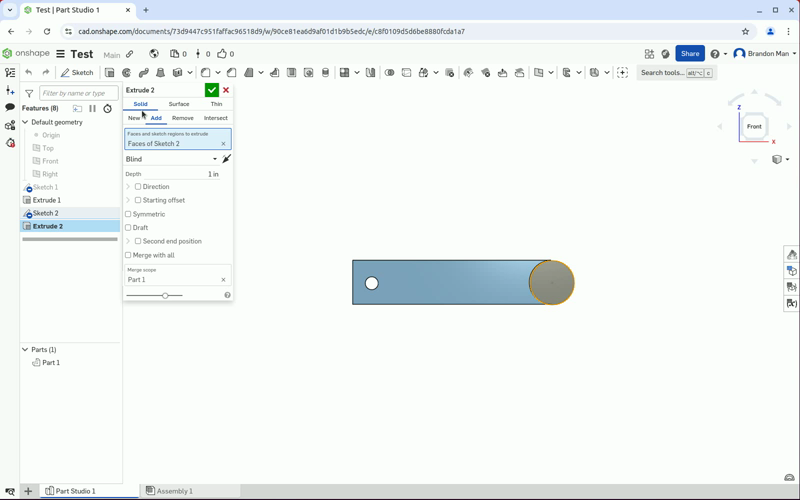
mouse_move(137, 120)
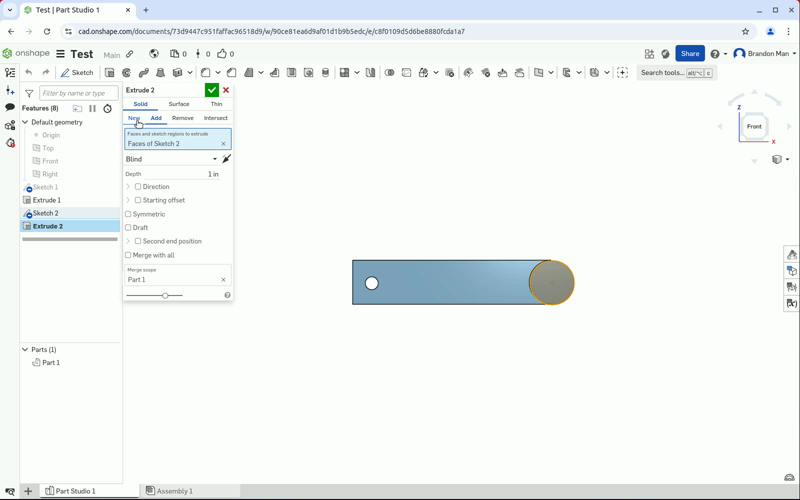
click(137, 120)
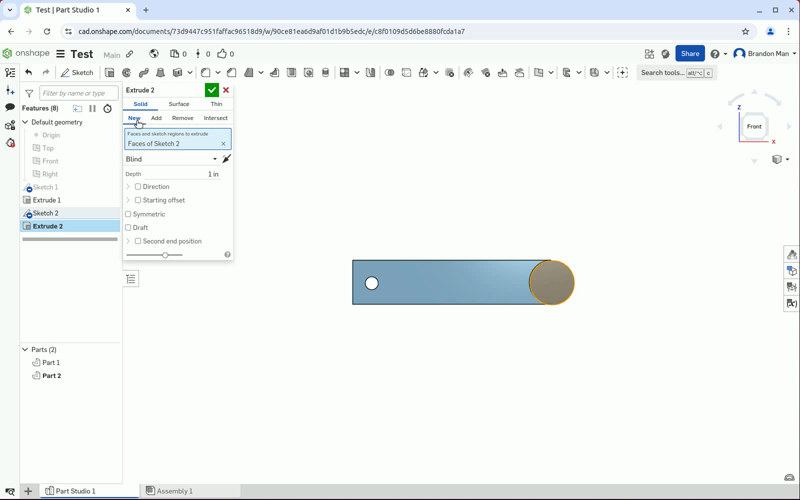
key(tab, 4)
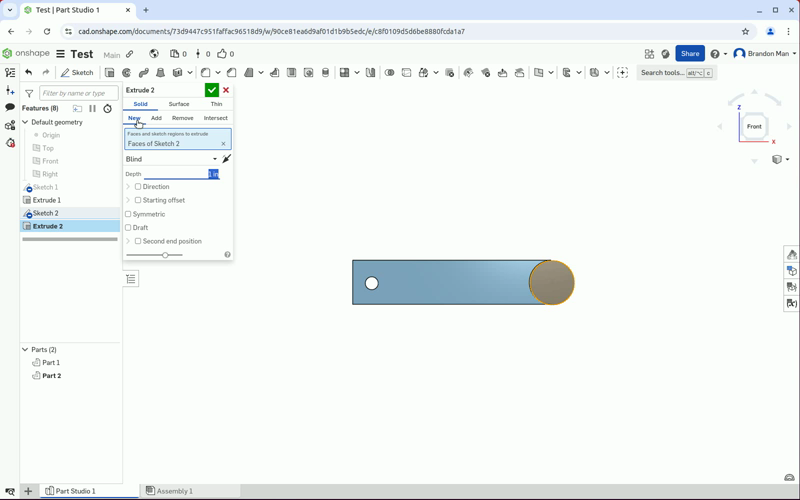
text(13.239)
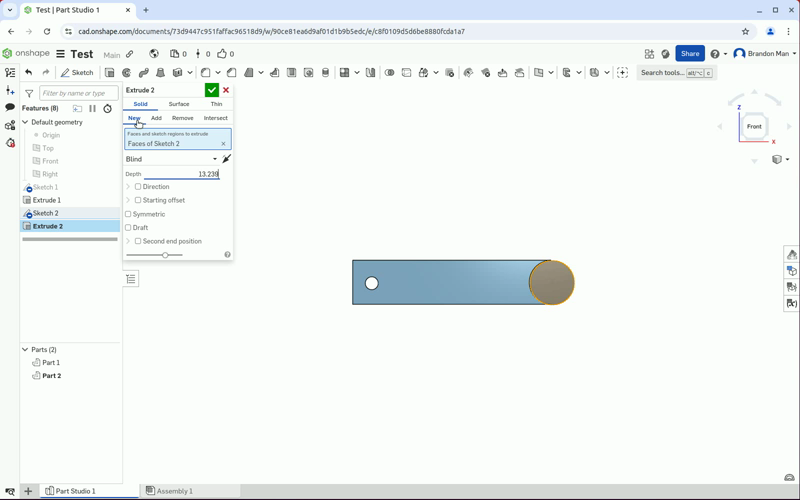
key(enter)
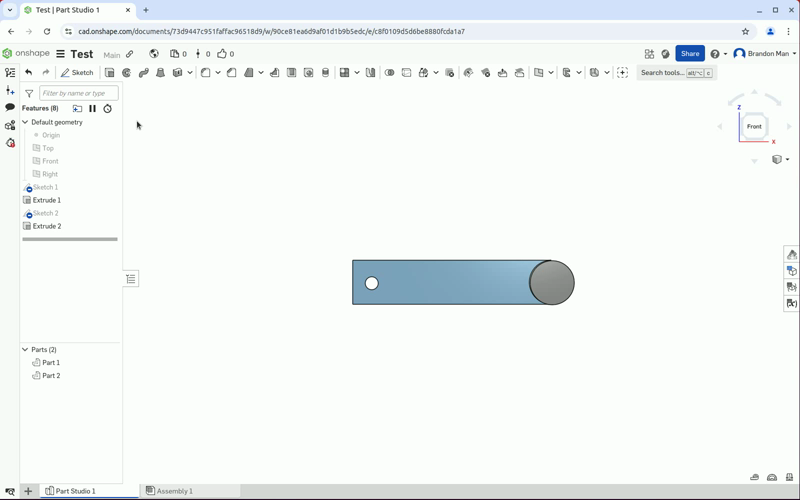
key(shift+h)
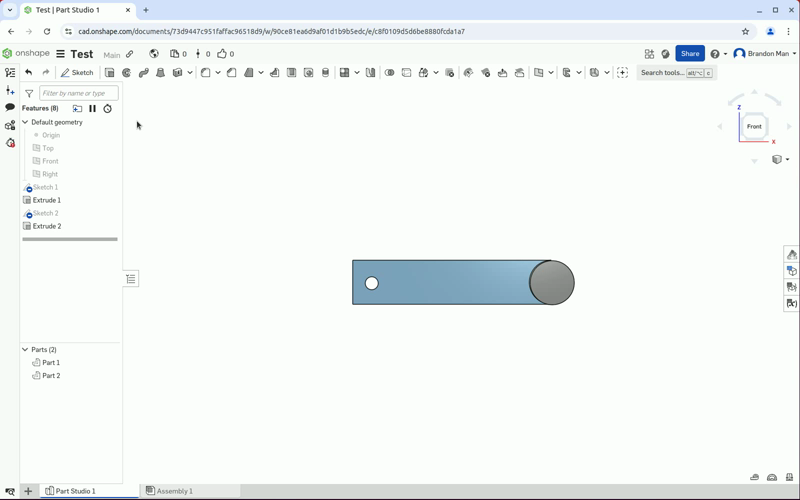
key(shift+h)
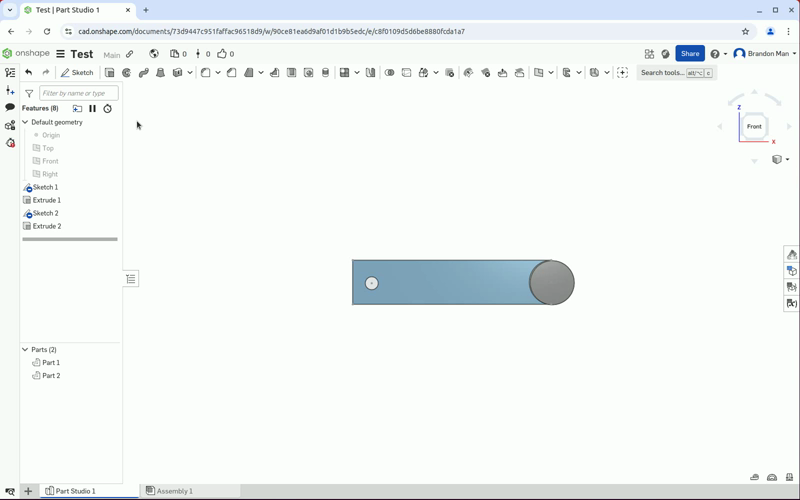
key(shift+7)
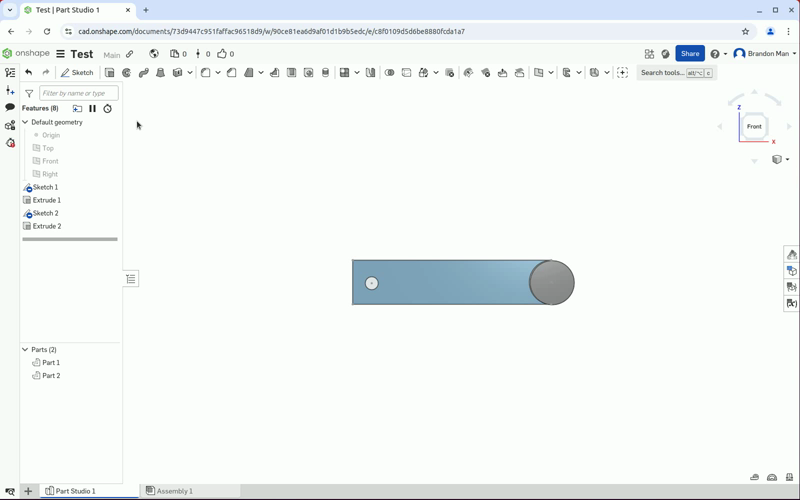
key(left, 2)
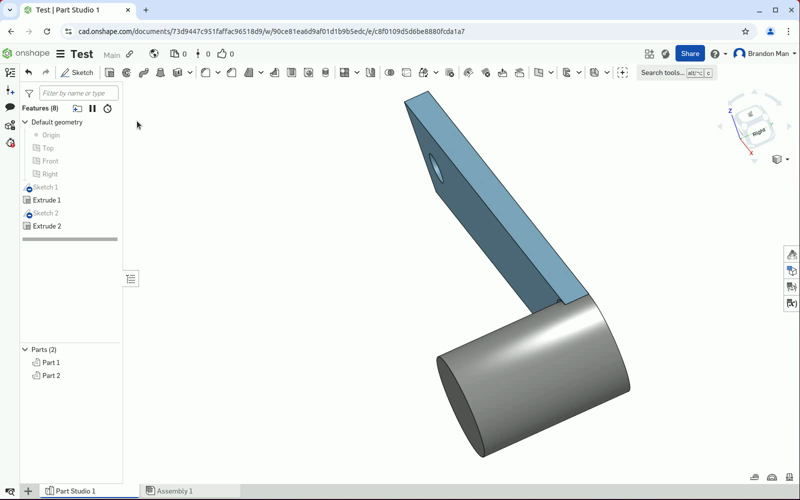
key(down, 2)
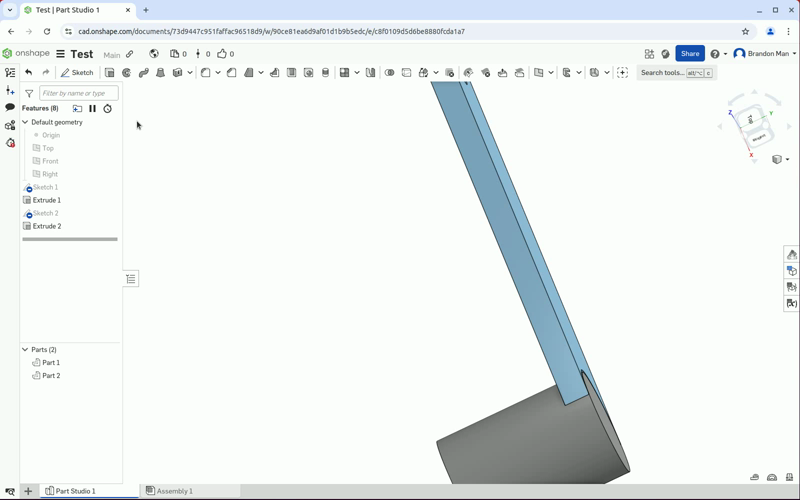
key(up, 2)
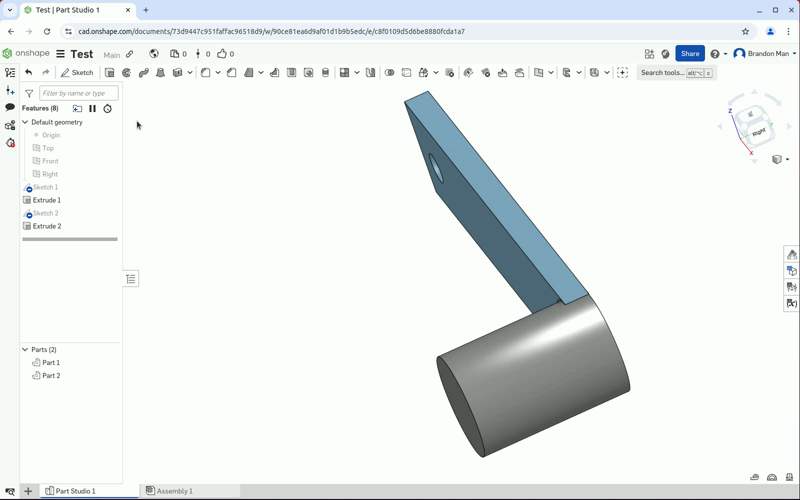
key(right, 2)
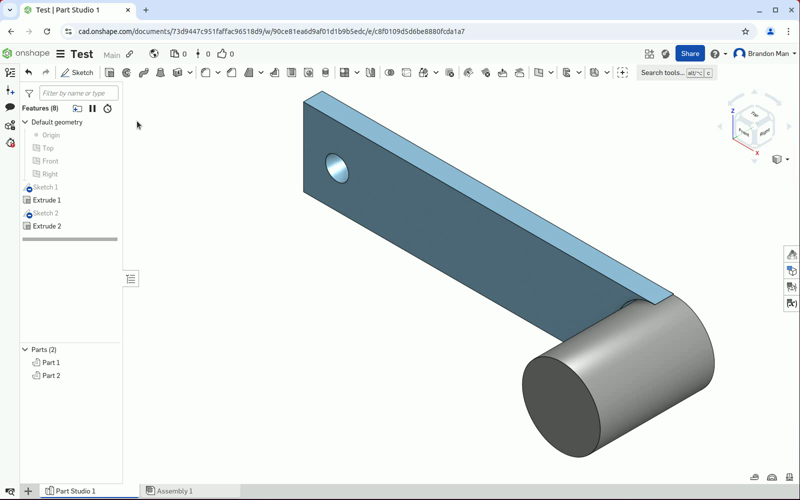
mouse_move(73, 189)
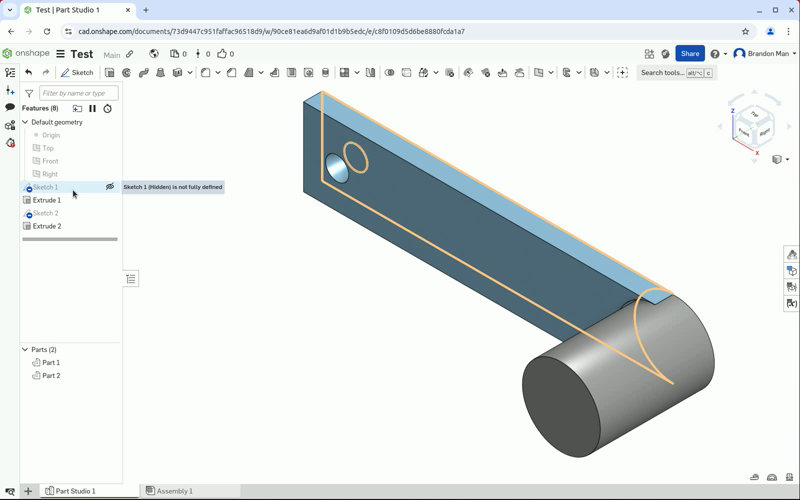
click(73, 189)